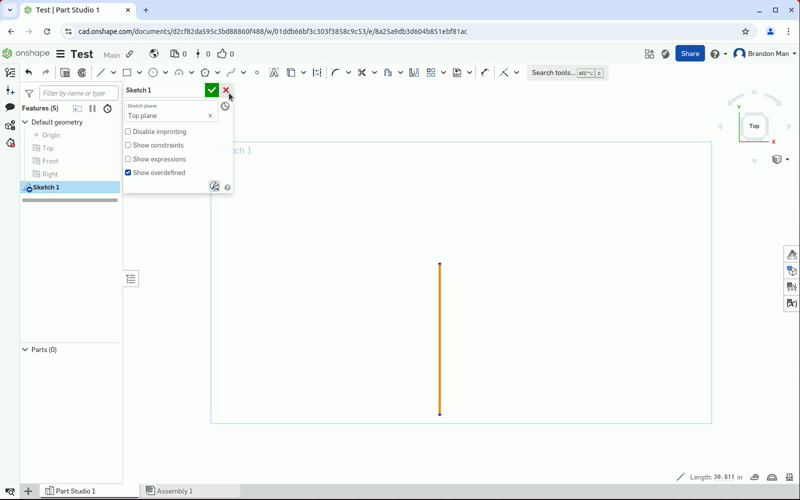
key(shift+h)
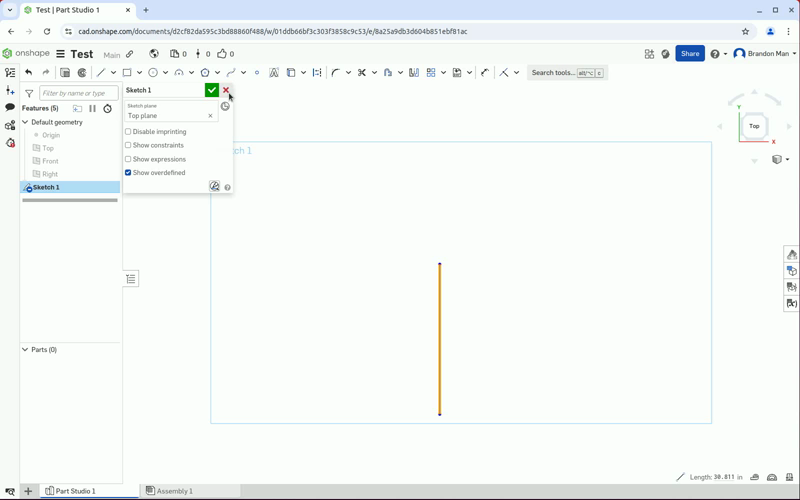
key(shift+s)
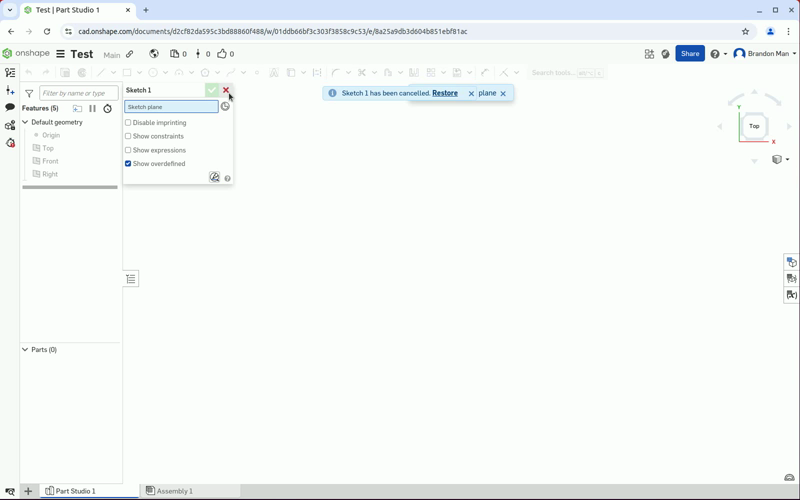
mouse_move(73, 150)
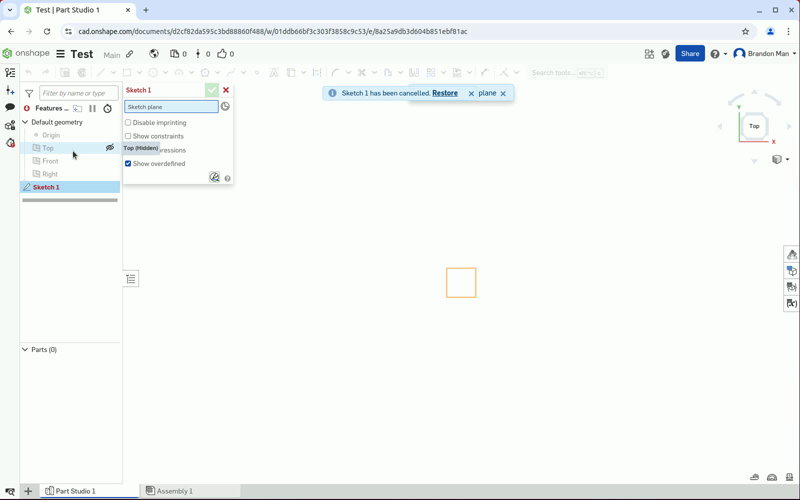
click(73, 150)
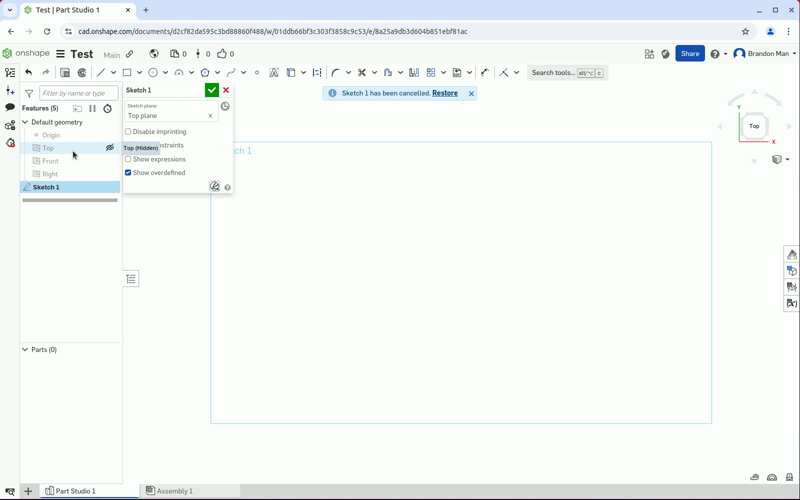
mouse_move(73, 352)
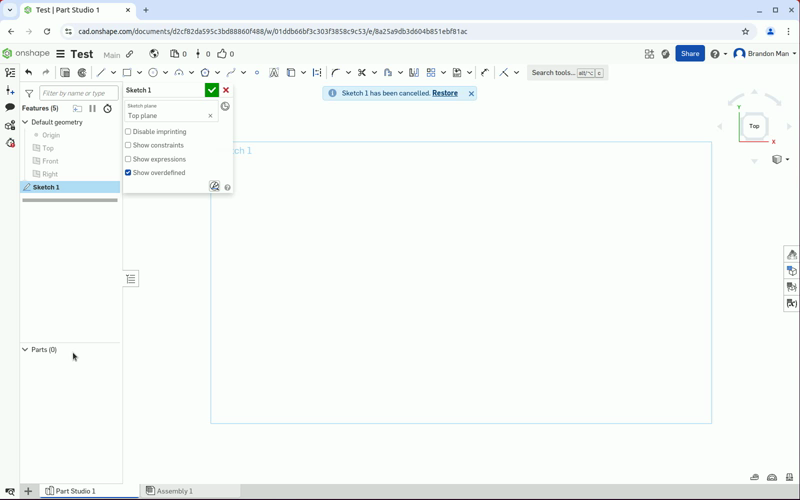
key(y)
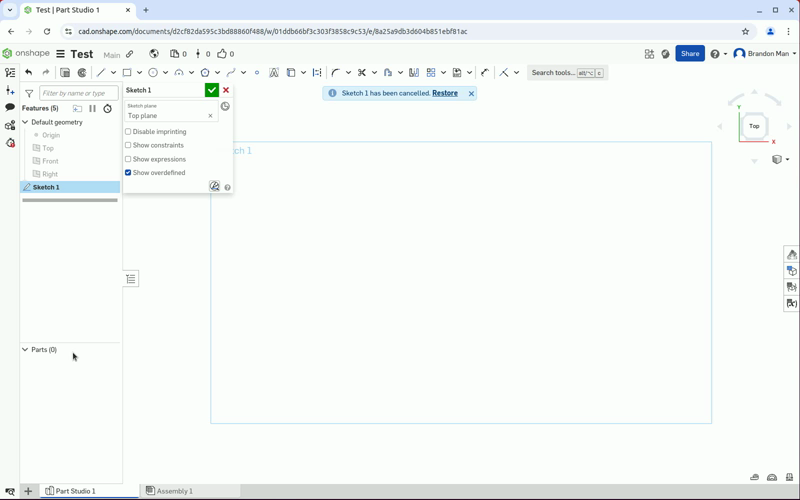
key(l)
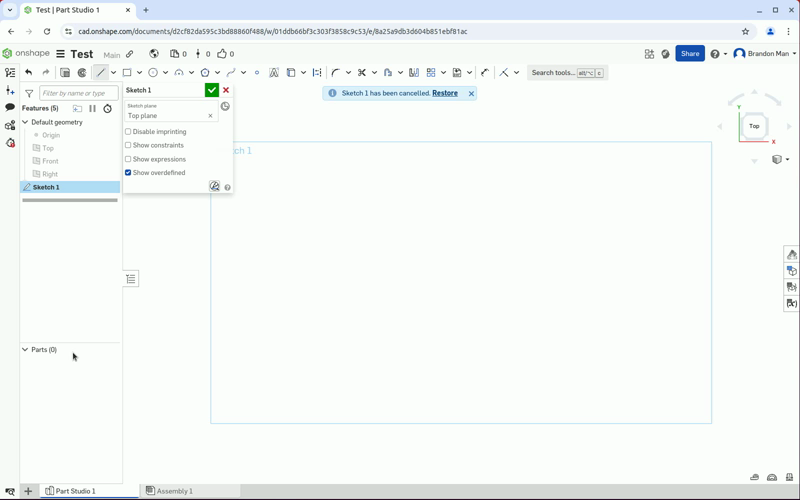
key_down(shift)
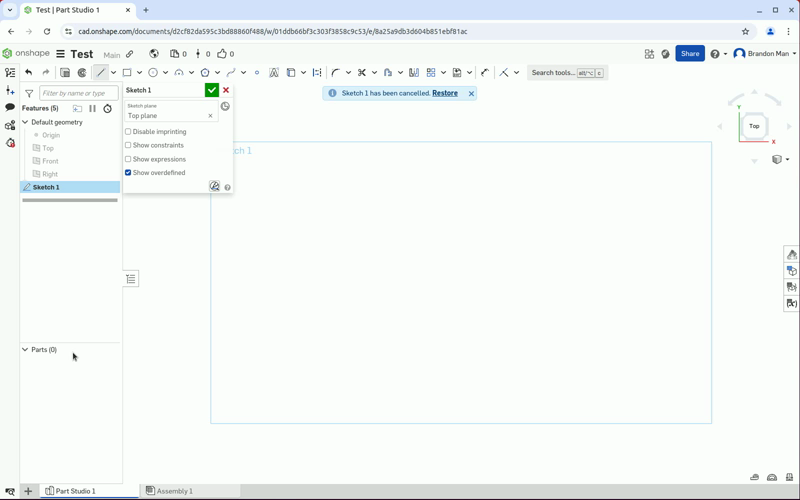
mouse_move(348, 381)
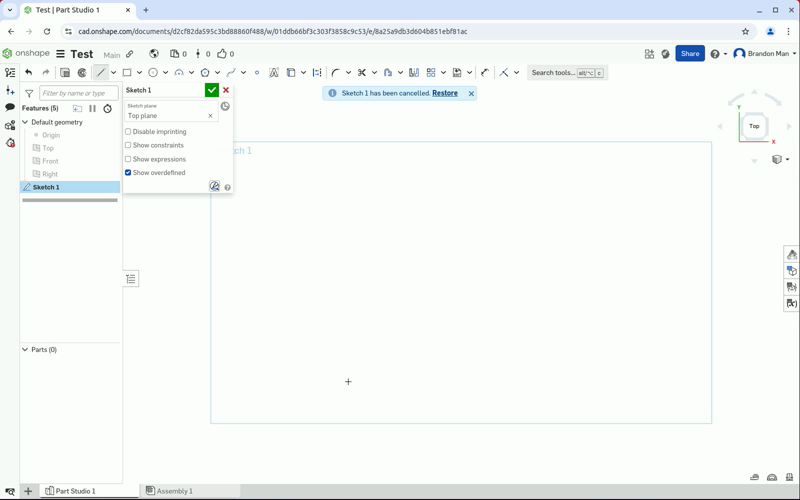
click(348, 381)
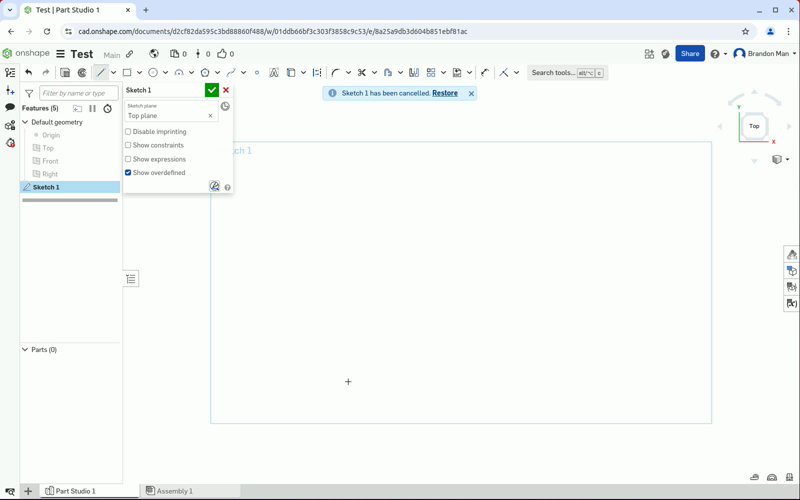
key_up(shift)
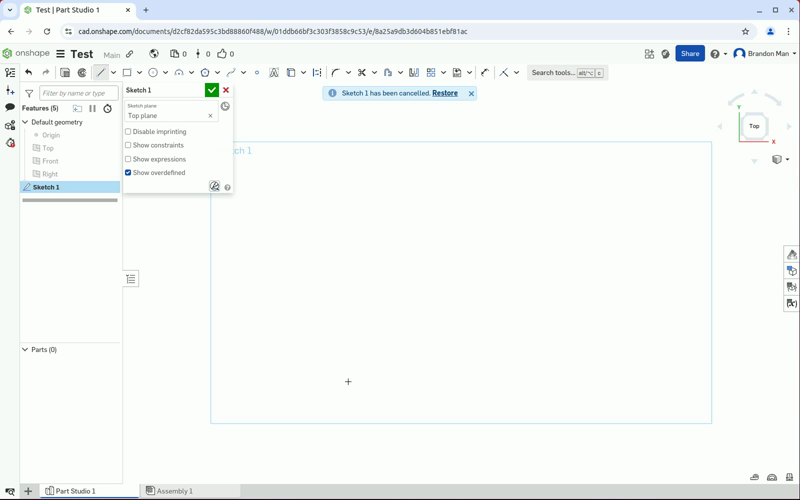
key_down(shift)
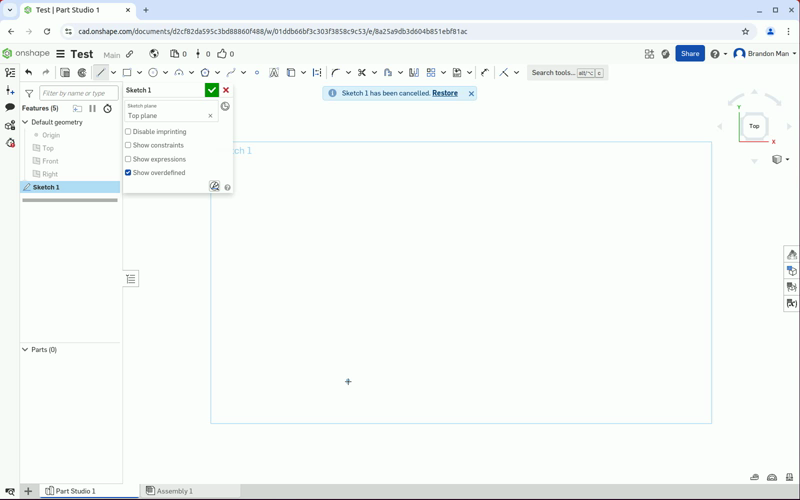
mouse_move(460, 381)
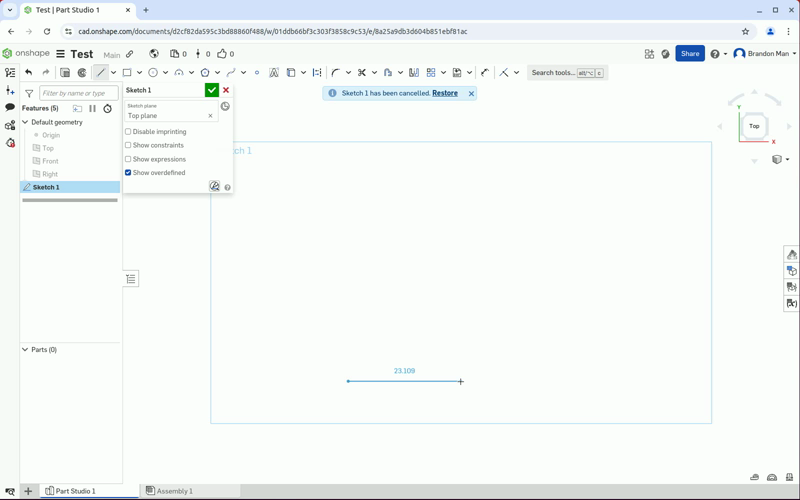
click(460, 381)
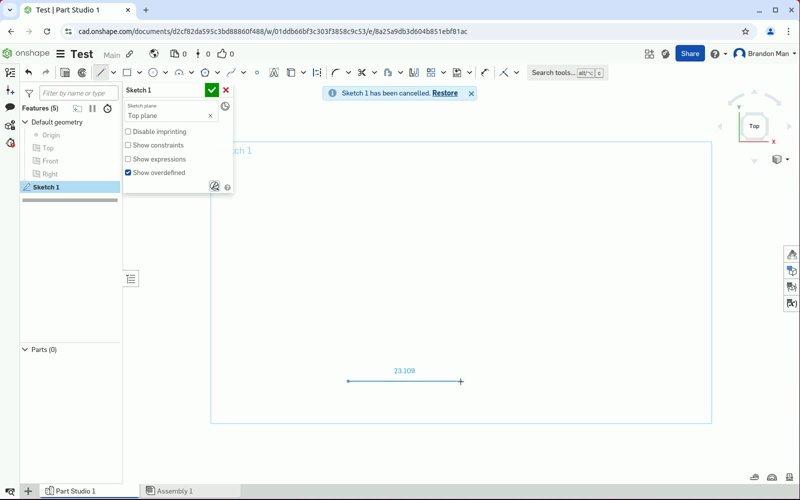
key_up(shift)
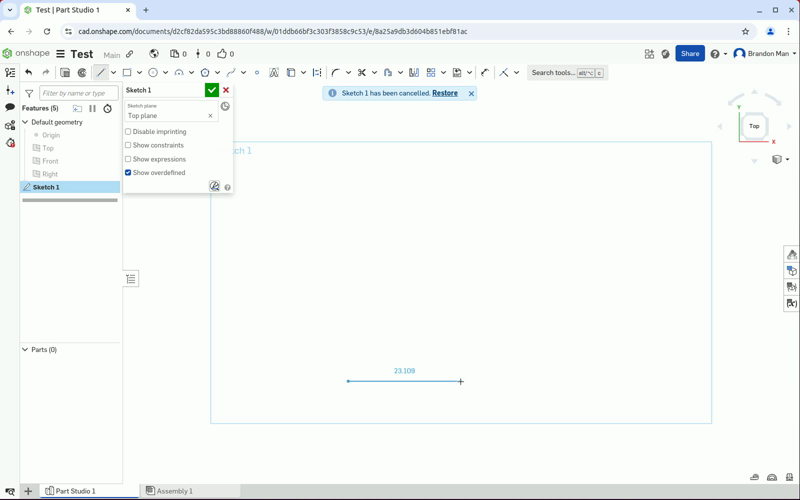
key_down(shift)
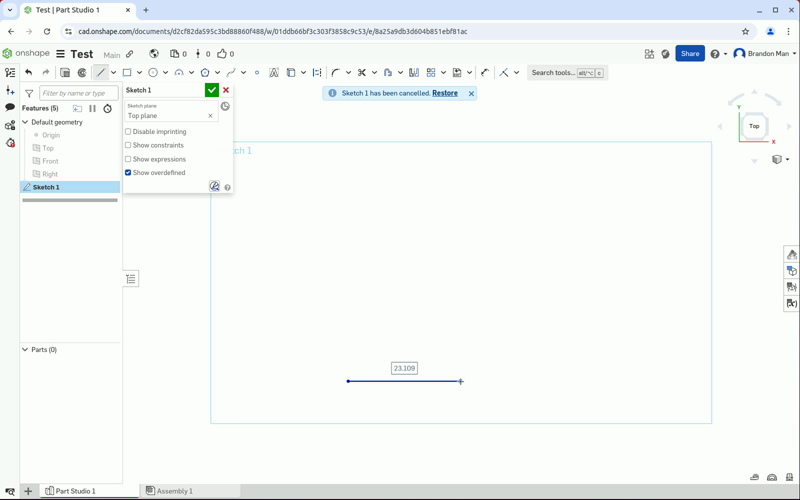
mouse_move(490, 381)
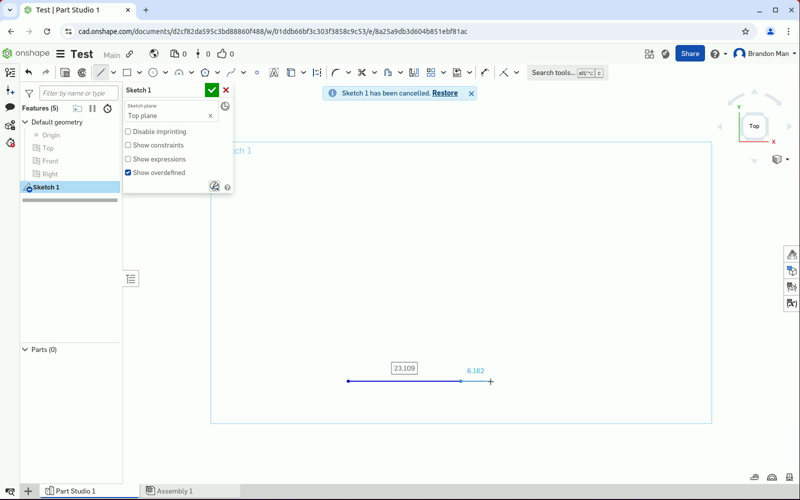
mouse_move(460, 325)
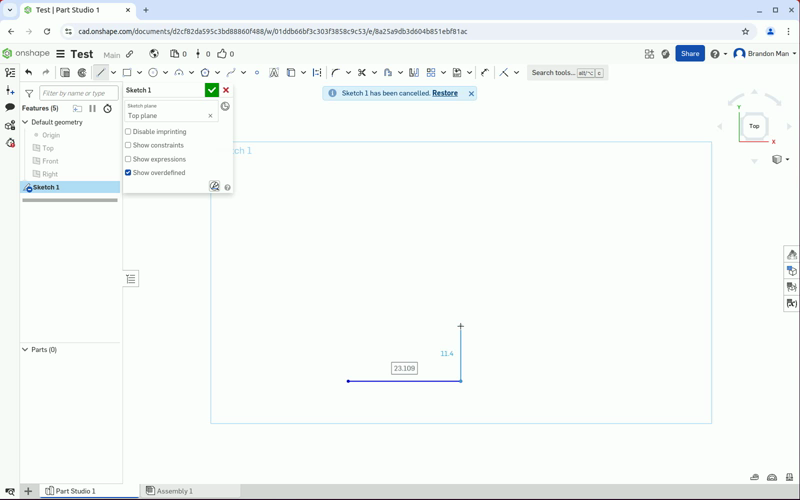
click(460, 325)
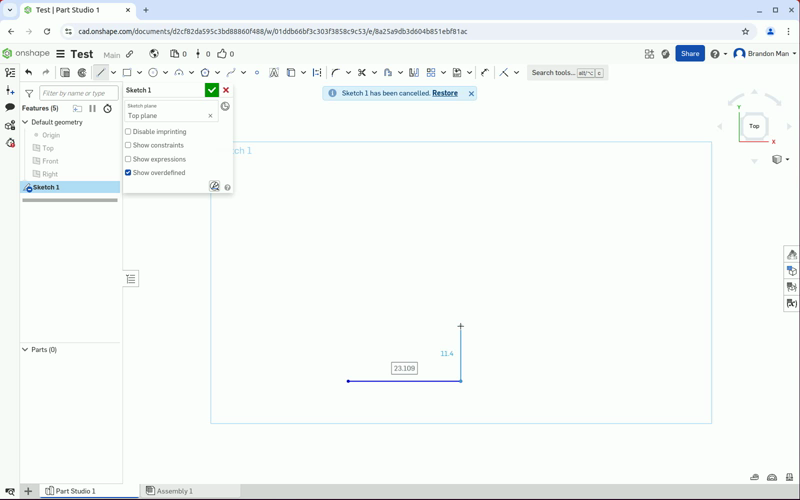
key_up(shift)
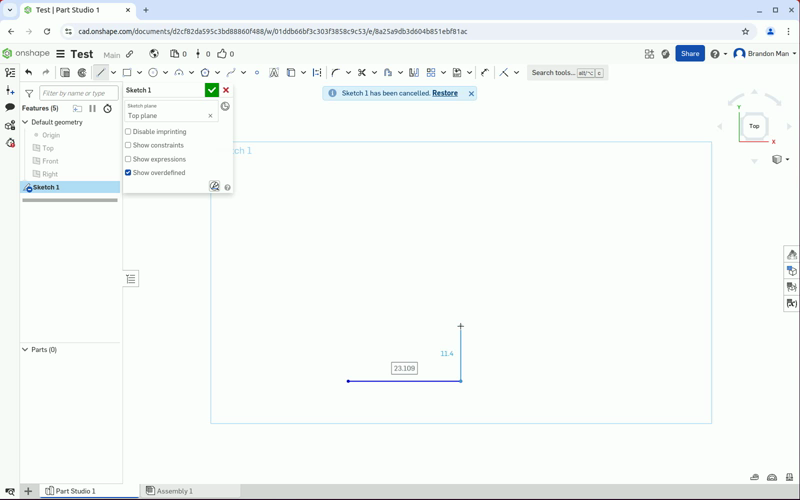
key_down(shift)
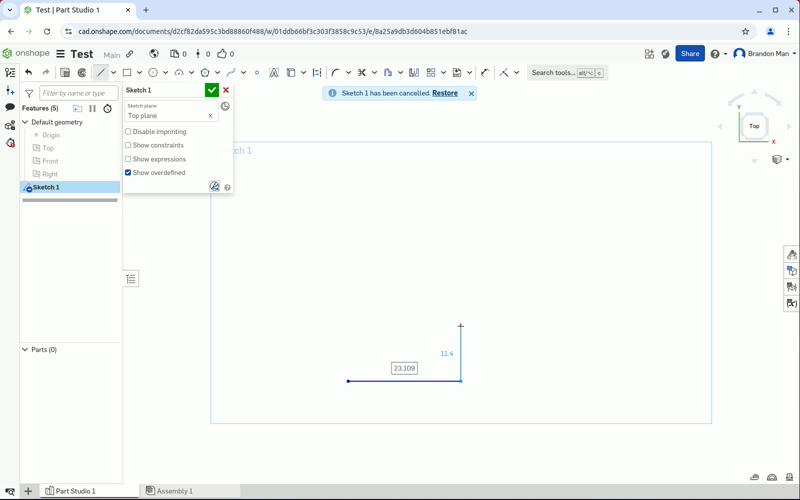
mouse_move(348, 325)
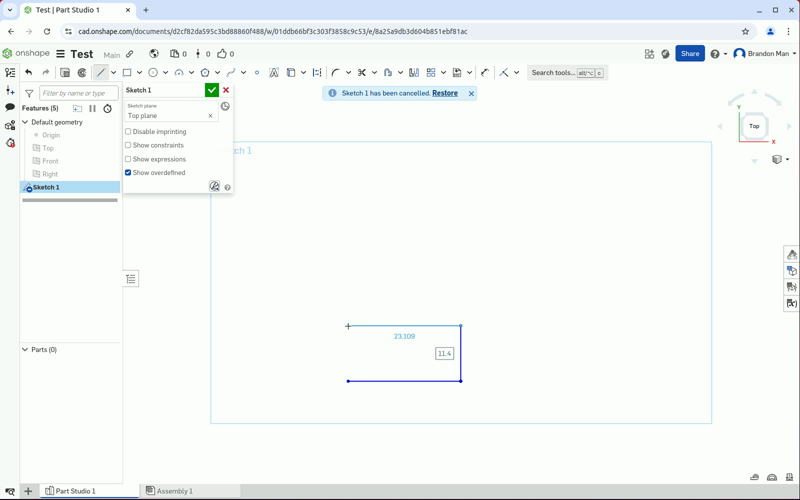
click(348, 325)
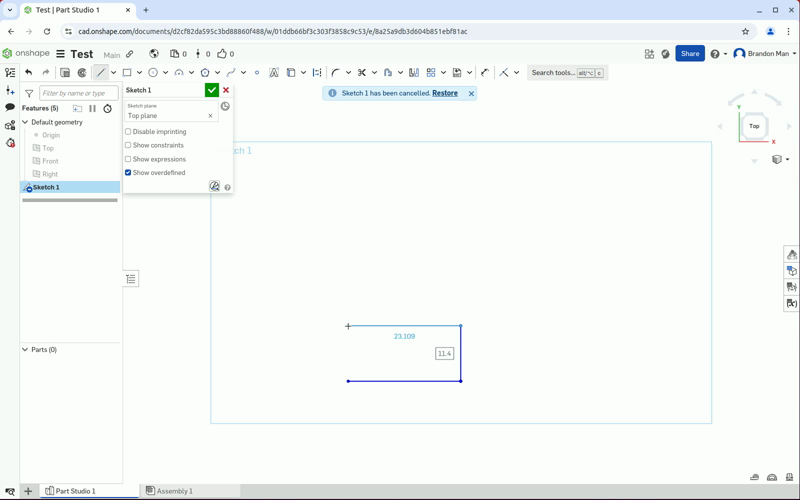
key_up(shift)
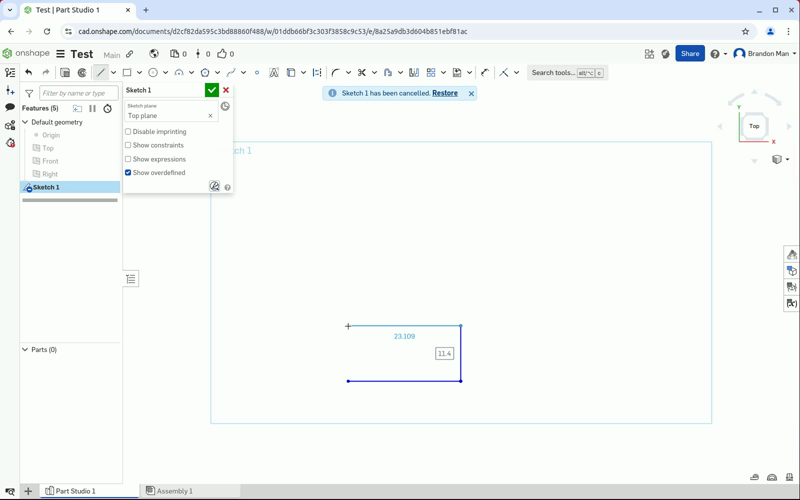
mouse_move(378, 325)
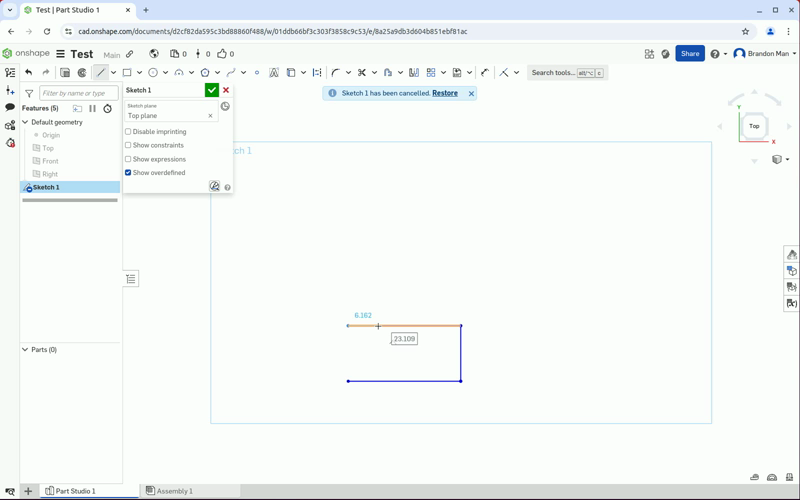
key_down(shift)
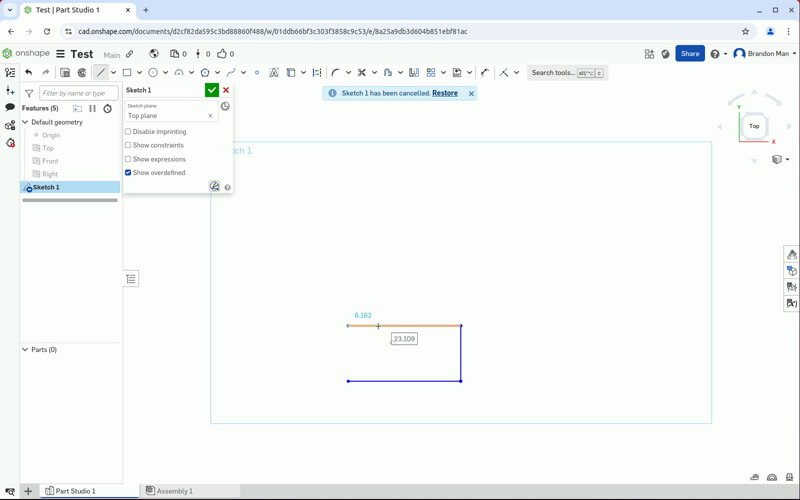
mouse_move(348, 381)
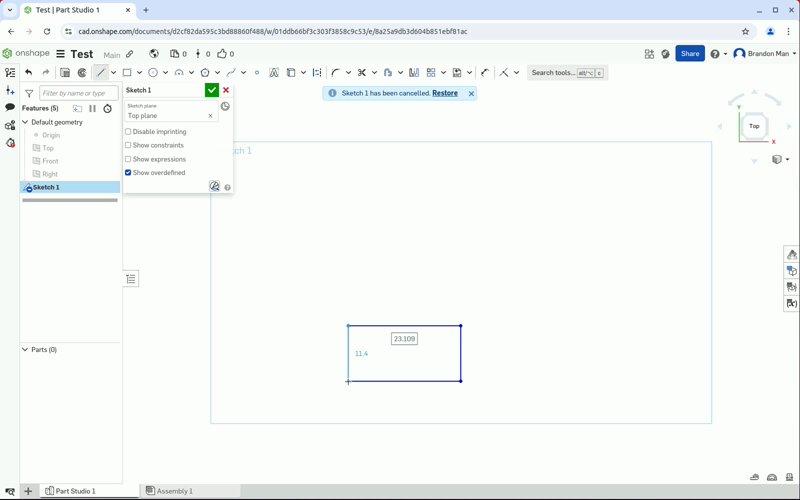
key_up(shift)
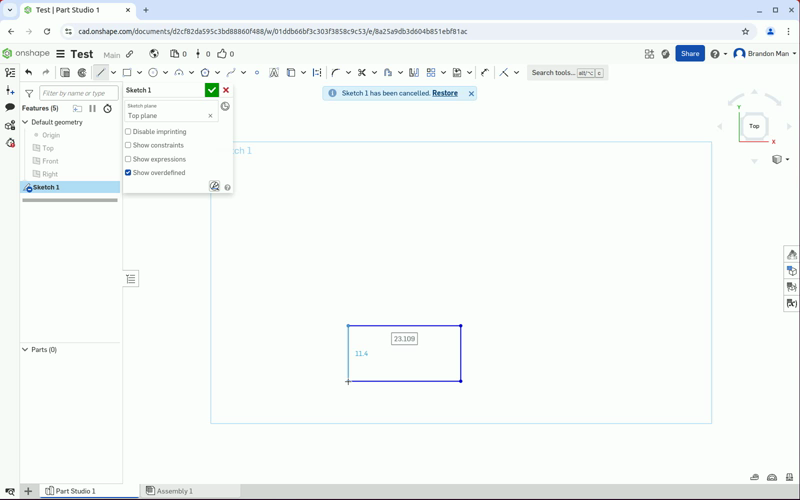
click(348, 381)
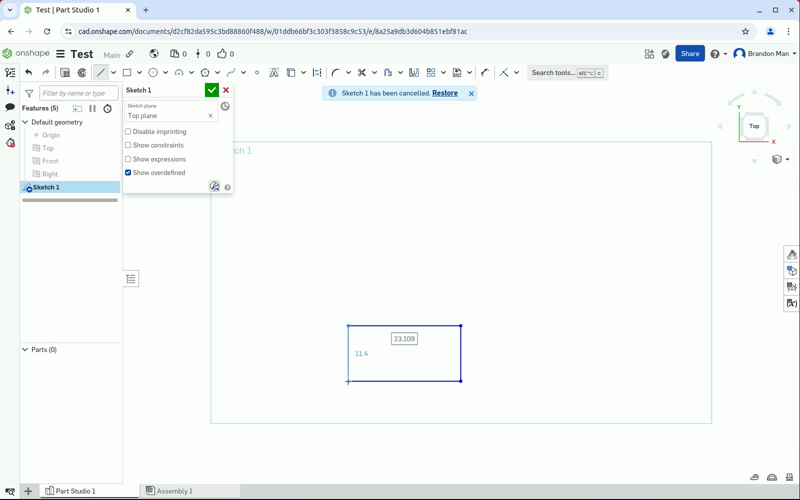
key(esc)
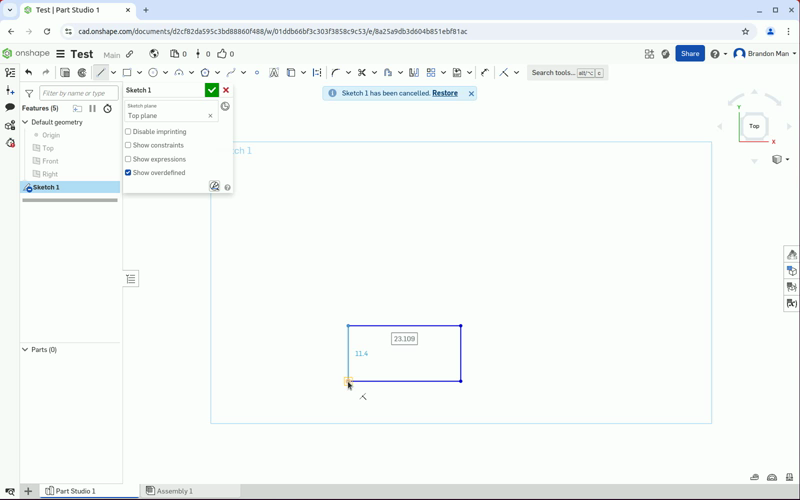
mouse_move(377, 345)
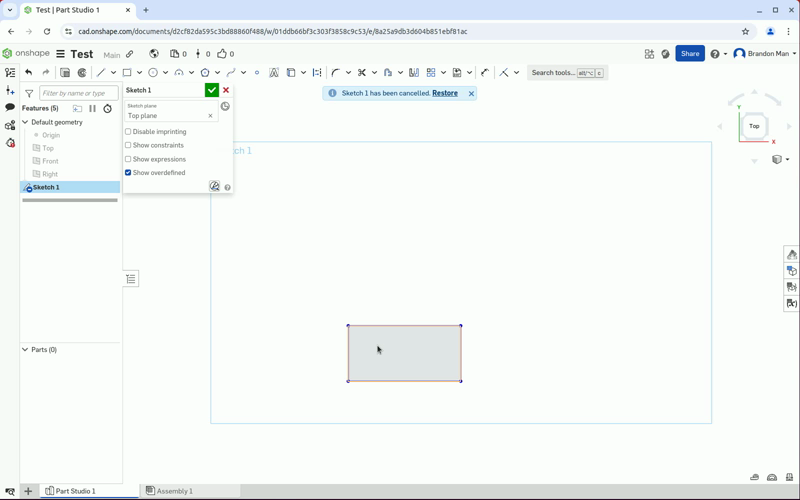
click(377, 345)
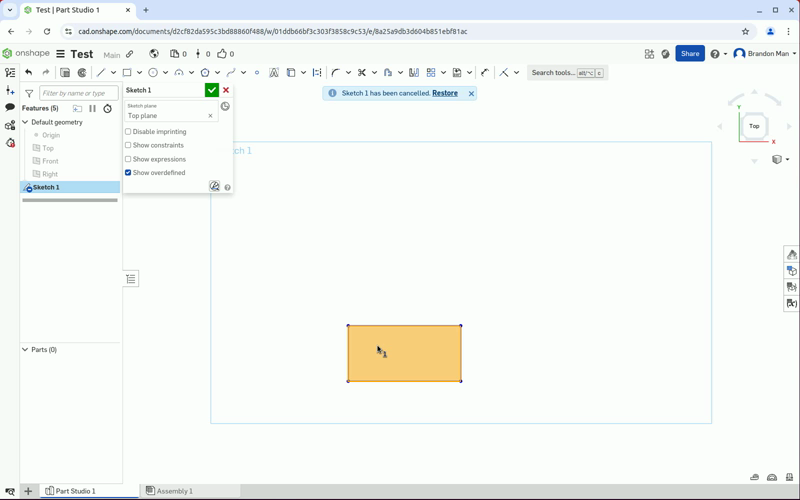
mouse_move(73, 352)
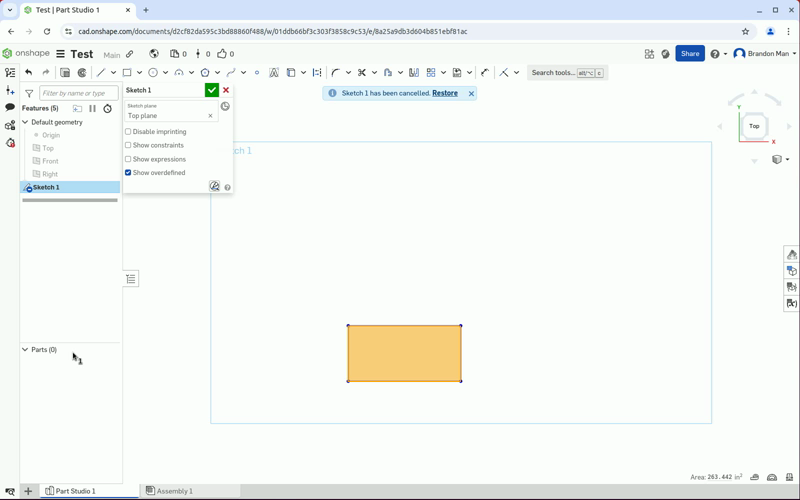
key(shift+y)
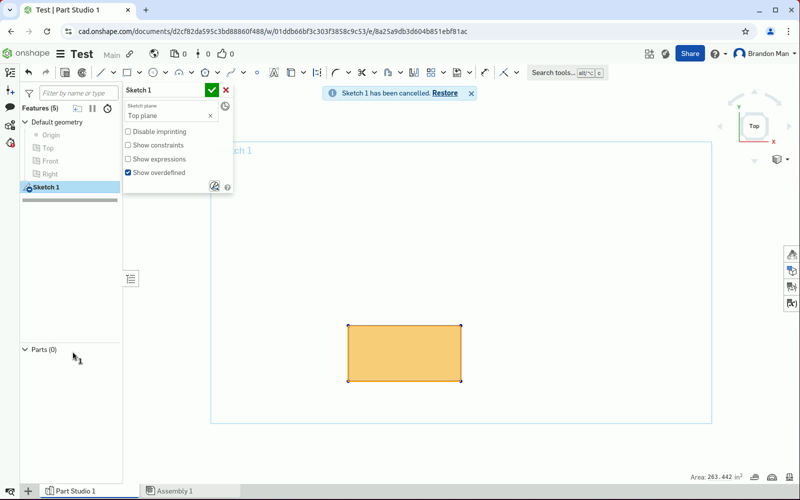
key(shift+e)
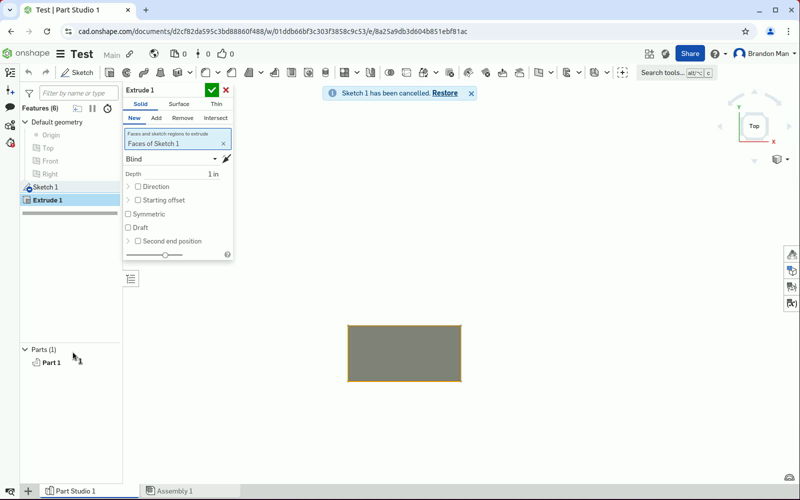
mouse_move(143, 106)
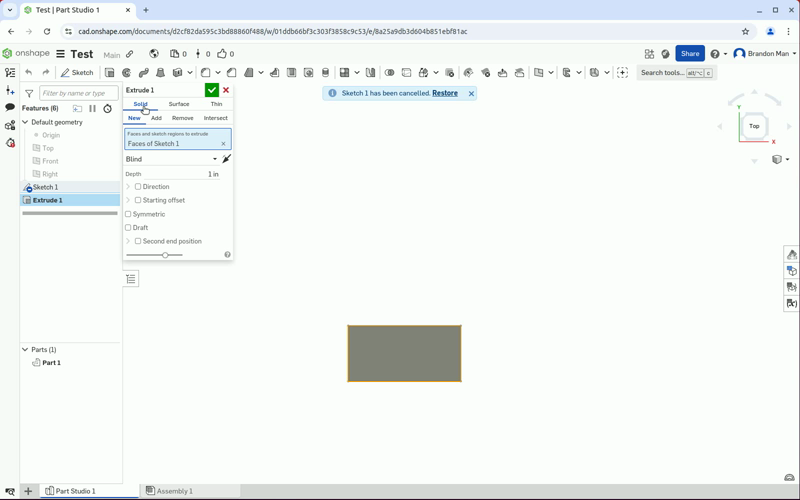
click(143, 106)
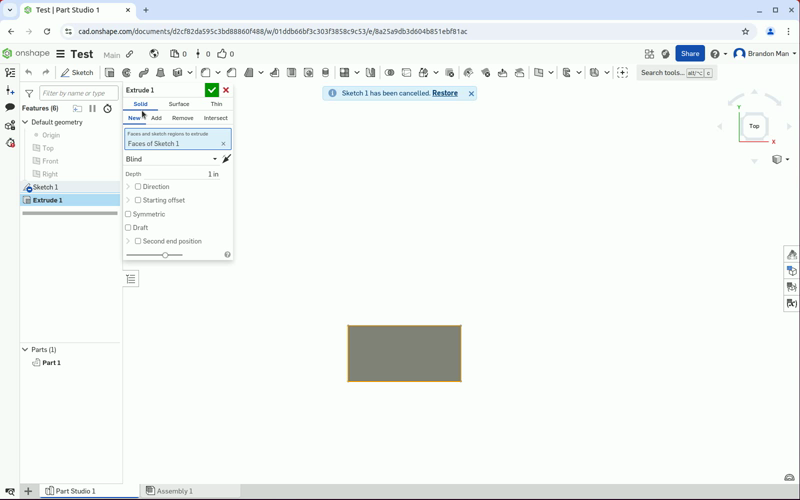
mouse_move(137, 120)
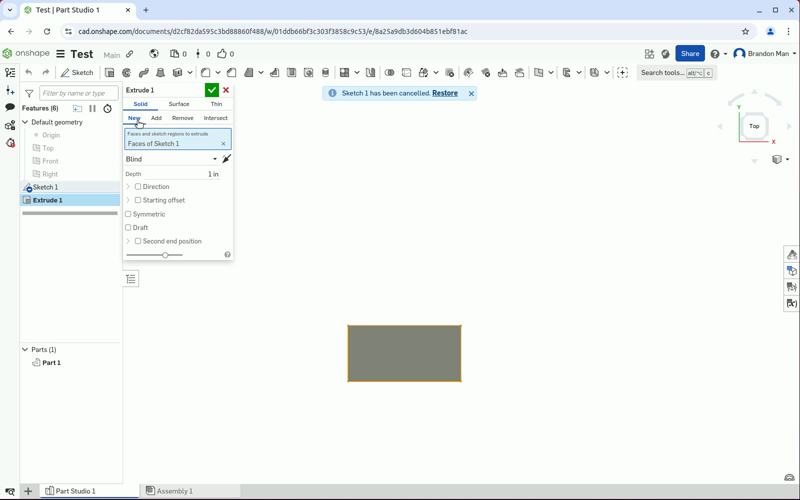
click(137, 120)
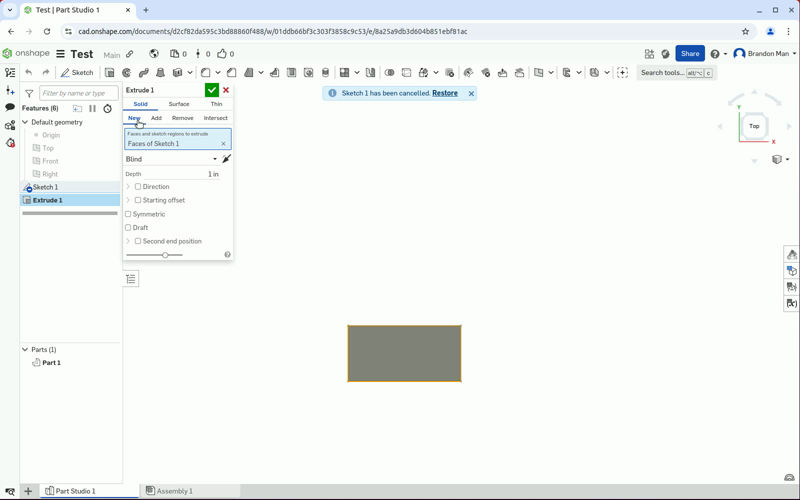
key(tab, 4)
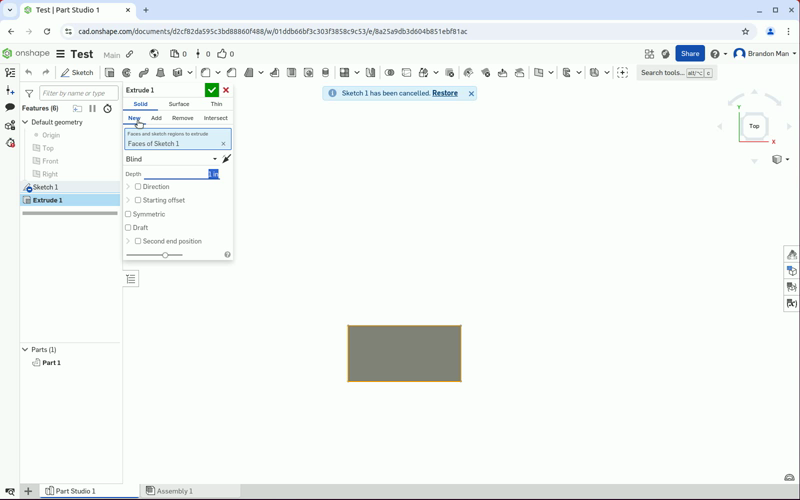
text(8.666)
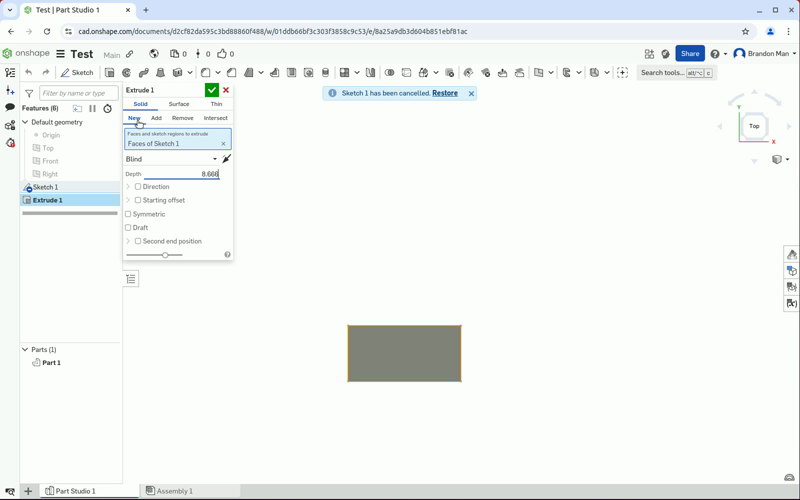
key(tab, 3)
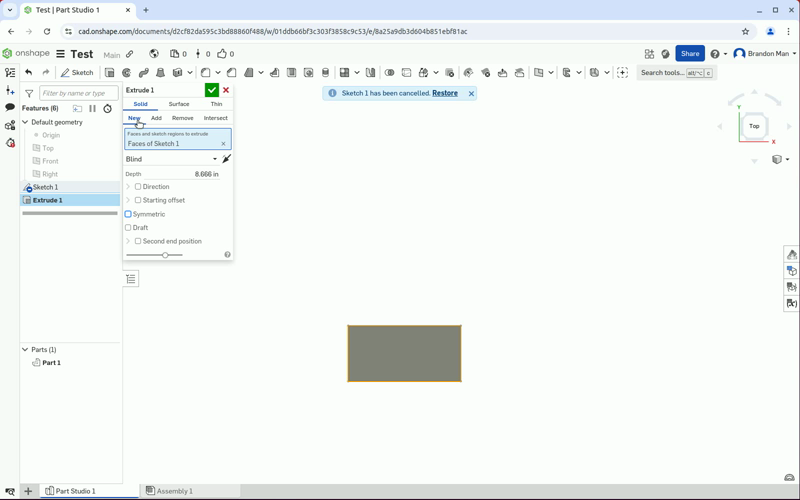
key(space)
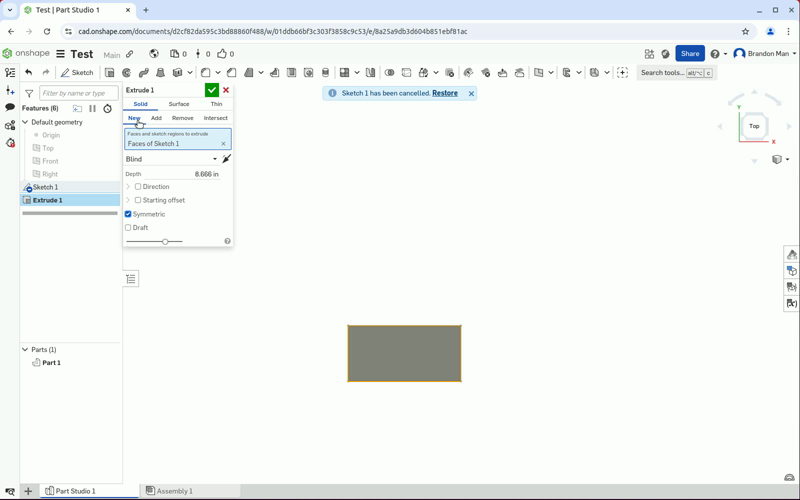
key(enter)
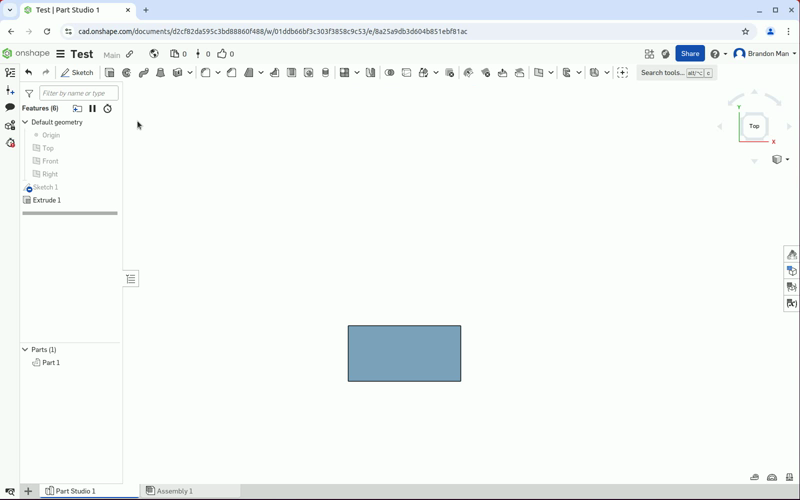
key(shift+h)
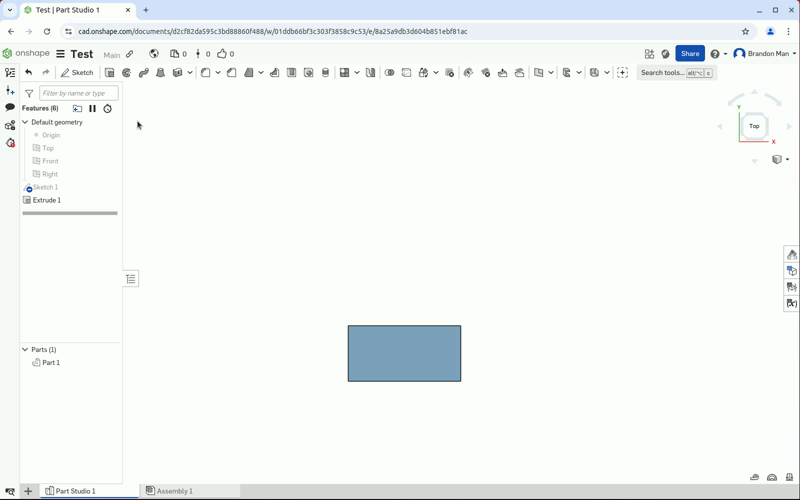
key(shift+h)
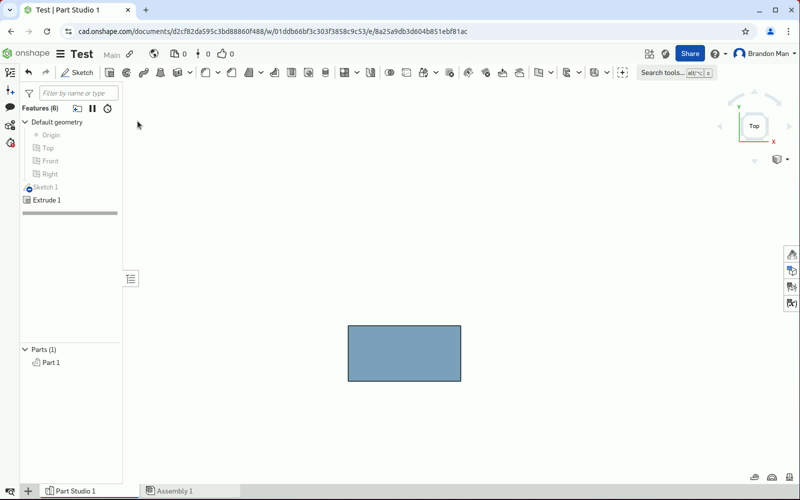
mouse_move(73, 189)
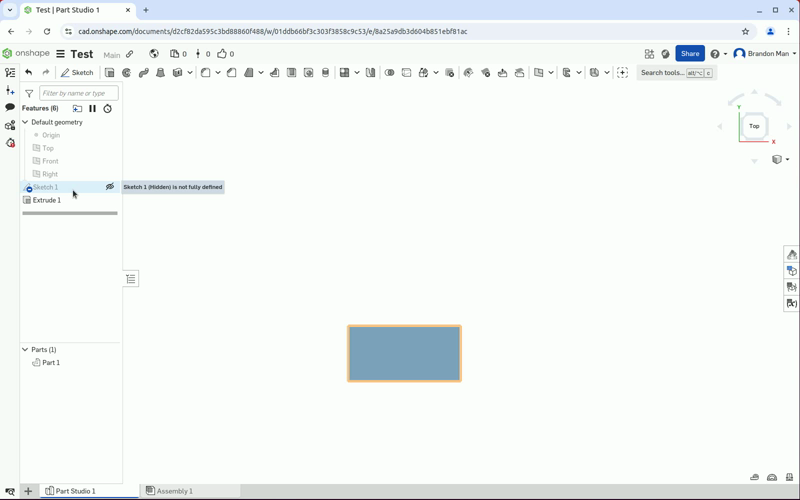
click(73, 189)
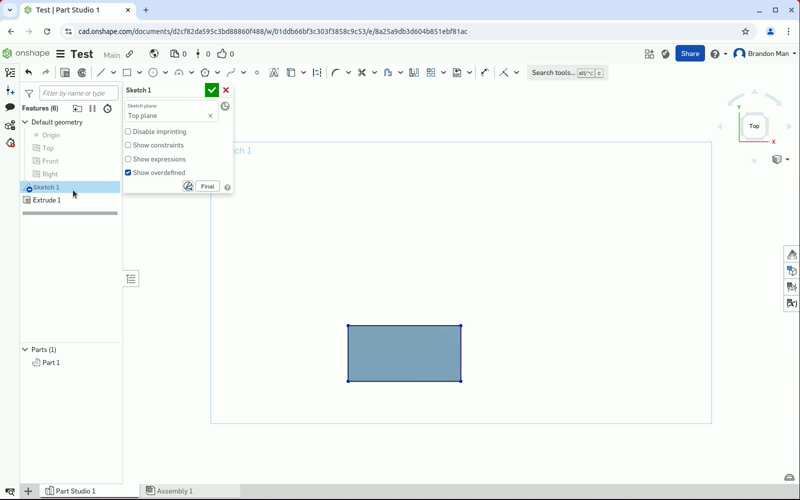
mouse_move(229, 92)
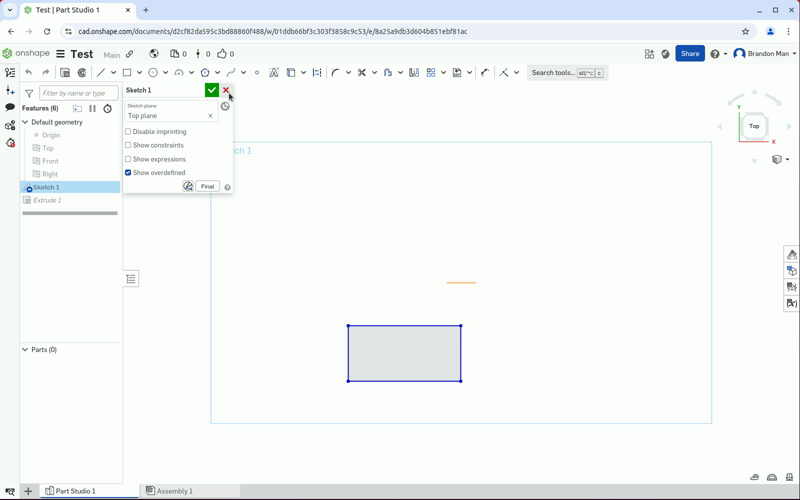
click(229, 92)
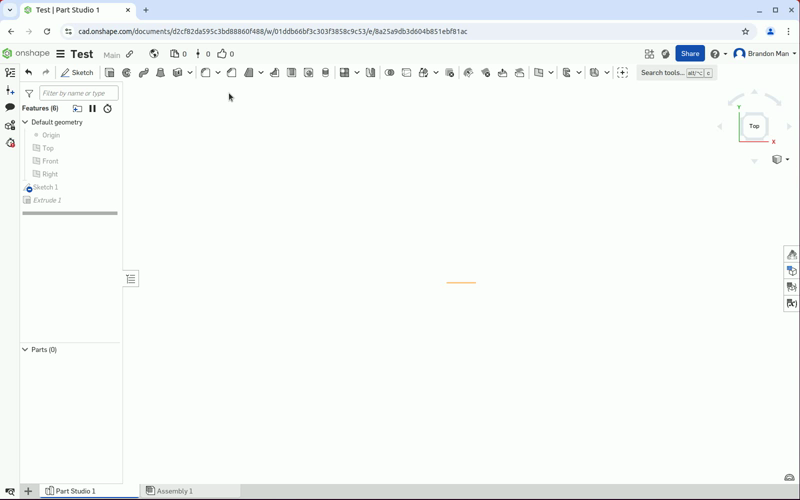
mouse_move(541, 75)
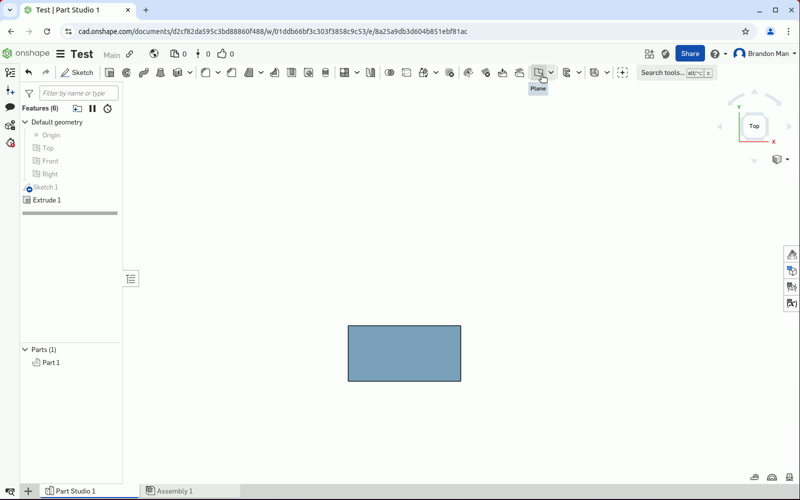
click(541, 75)
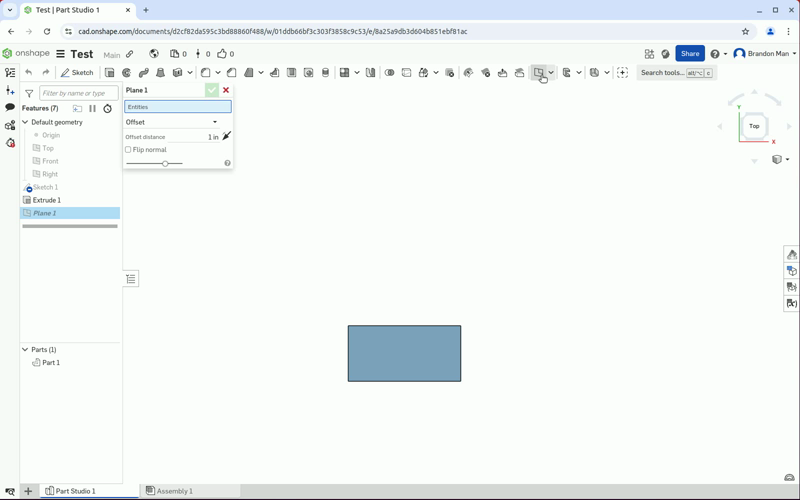
mouse_move(73, 150)
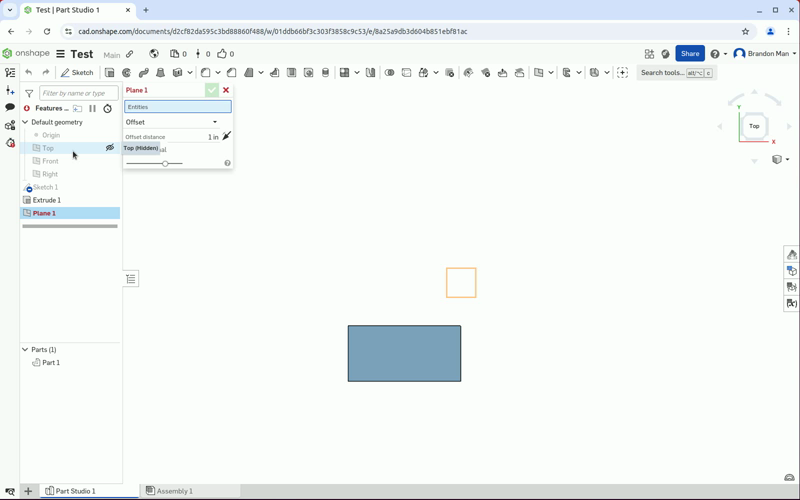
click(73, 150)
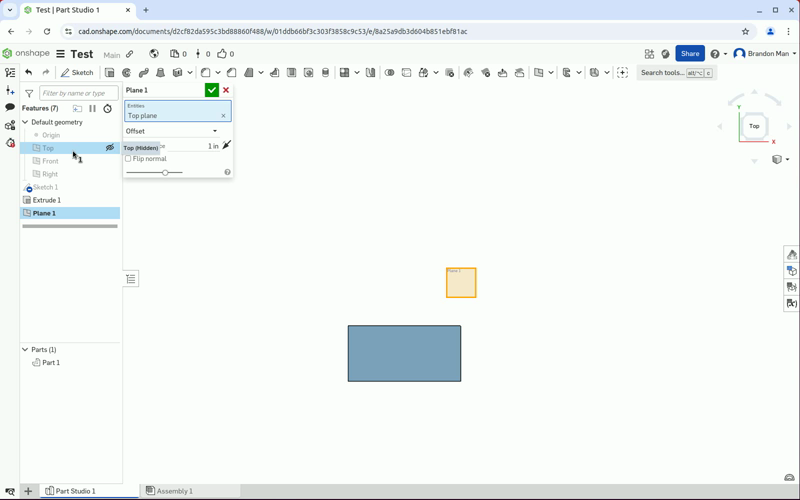
key(tab, 2)
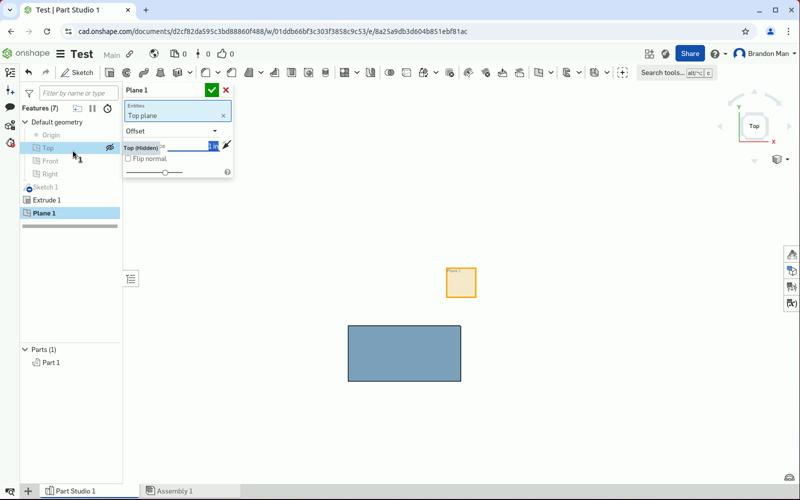
text(4.344)
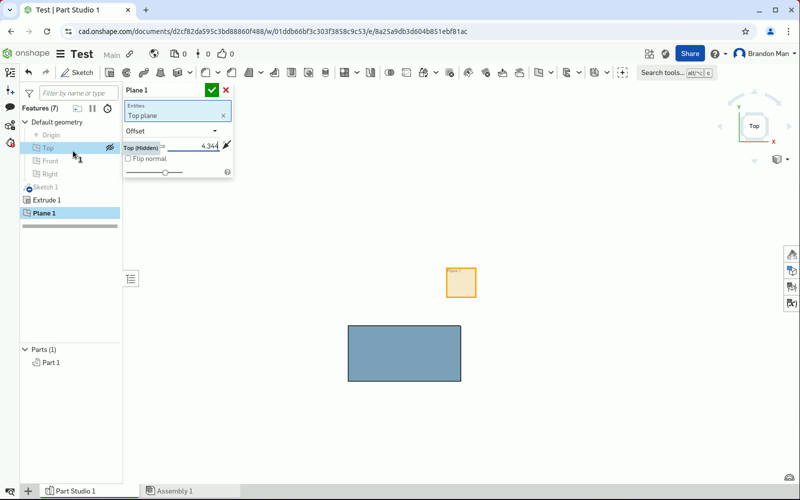
key(enter, 2)
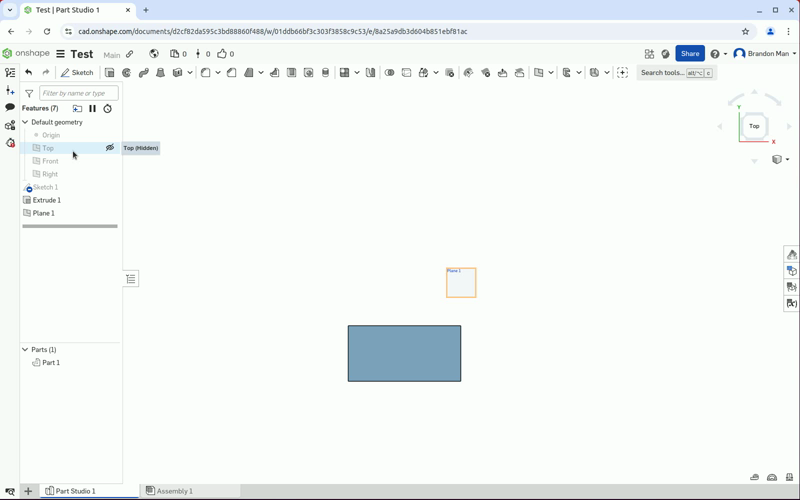
key(shift+s)
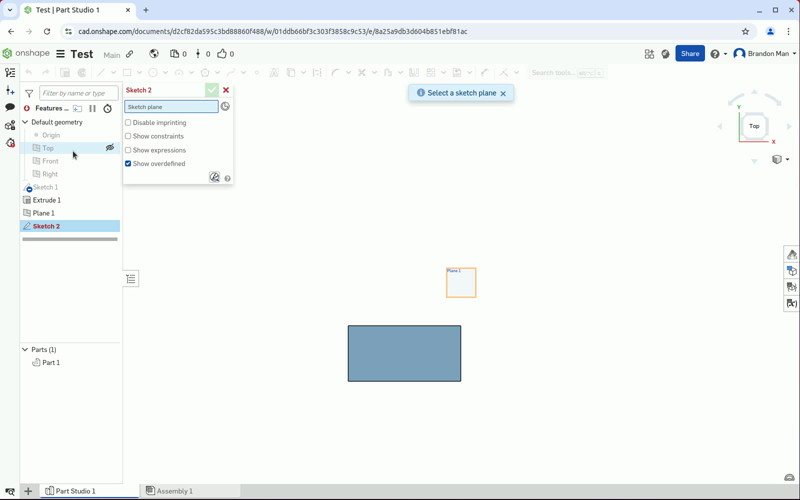
mouse_move(73, 215)
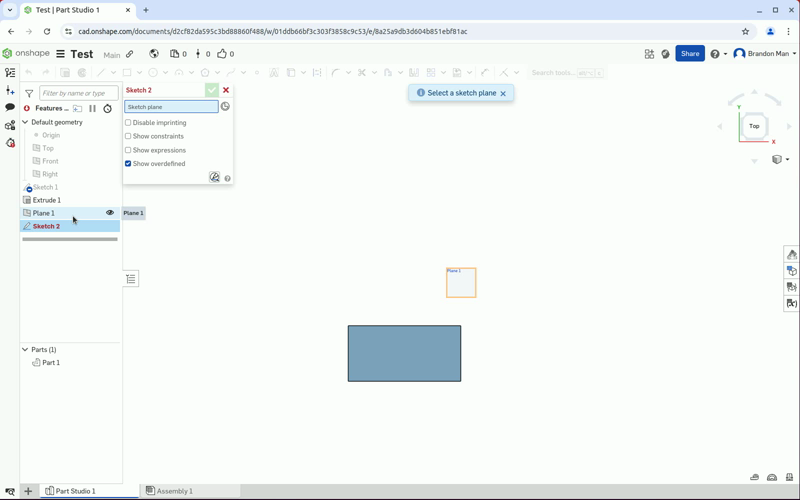
click(73, 215)
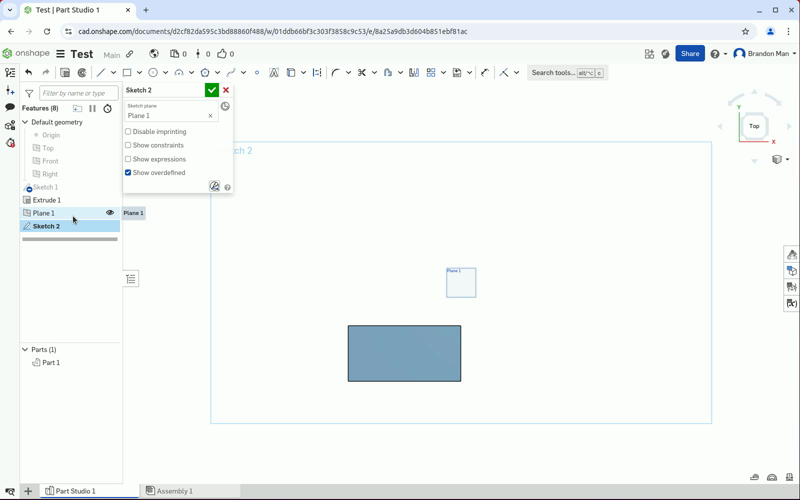
mouse_move(73, 352)
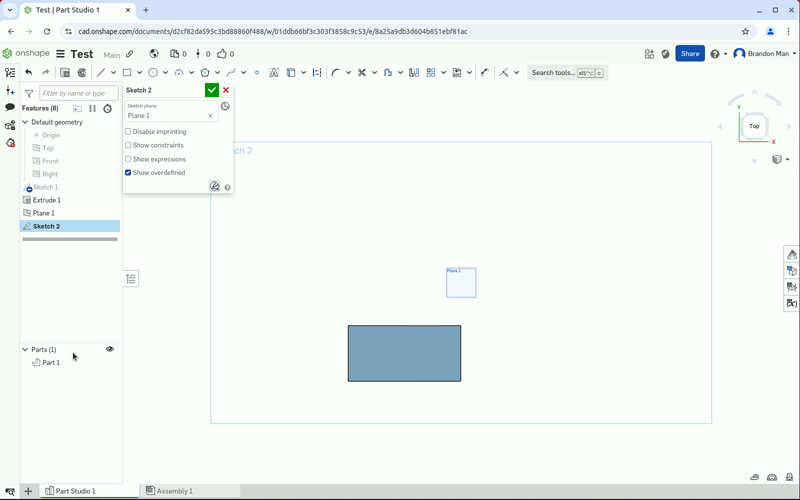
key(y)
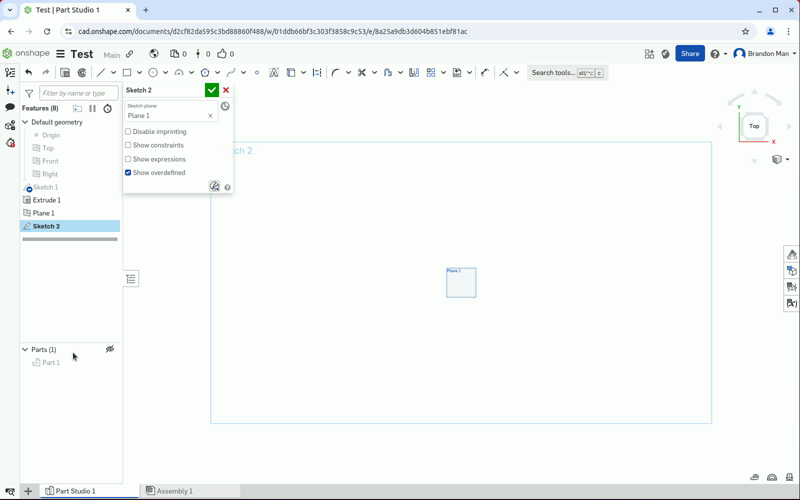
key(c)
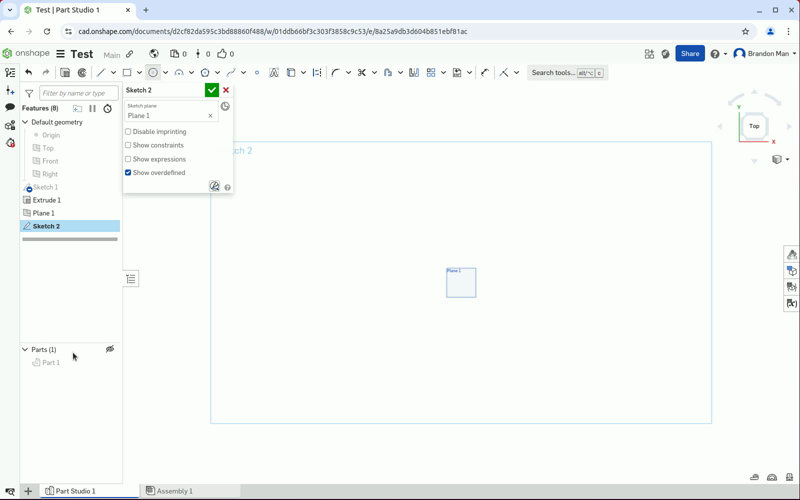
key_down(shift)
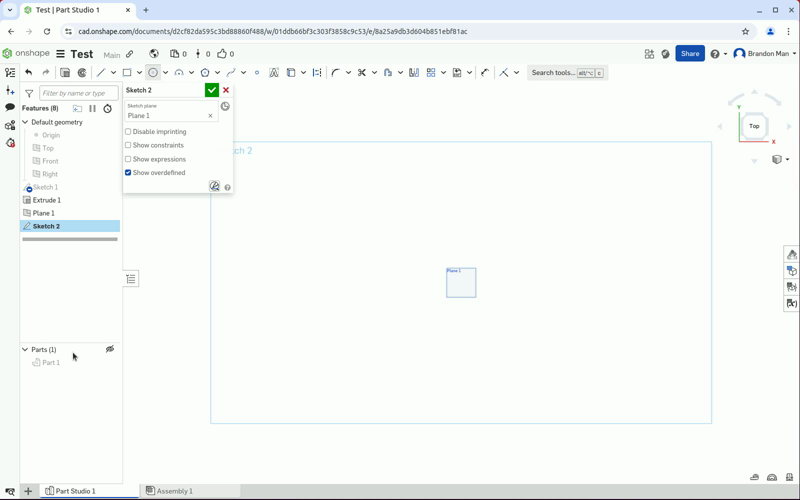
mouse_move(446, 353)
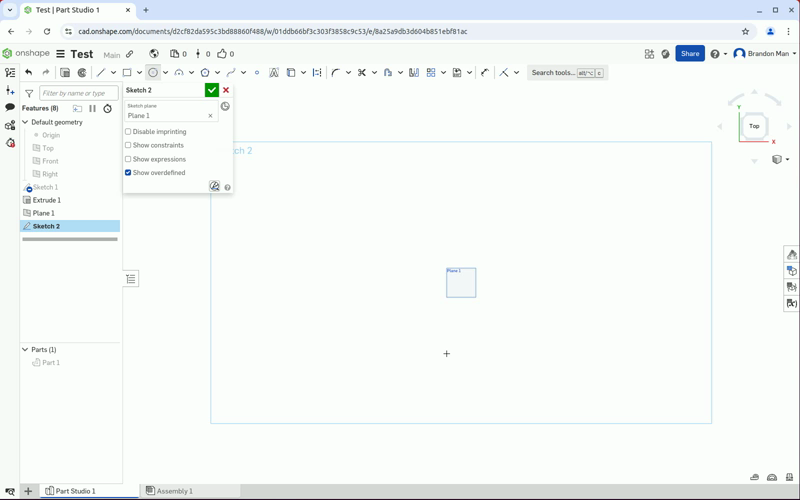
click(446, 353)
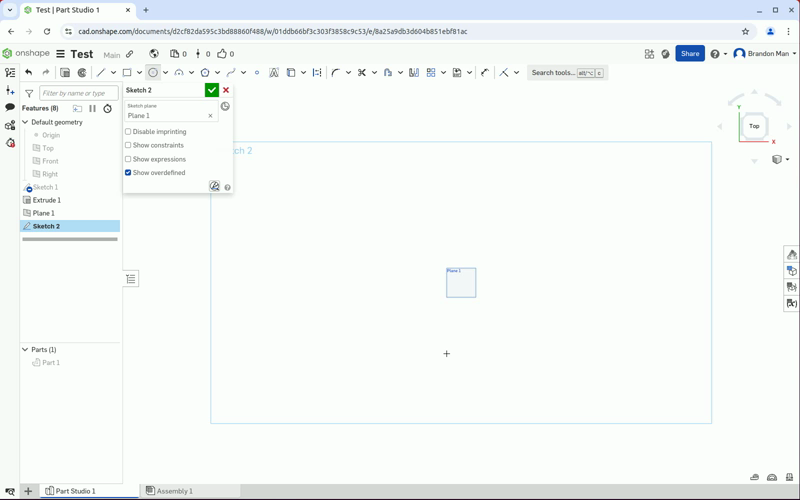
key_up(shift)
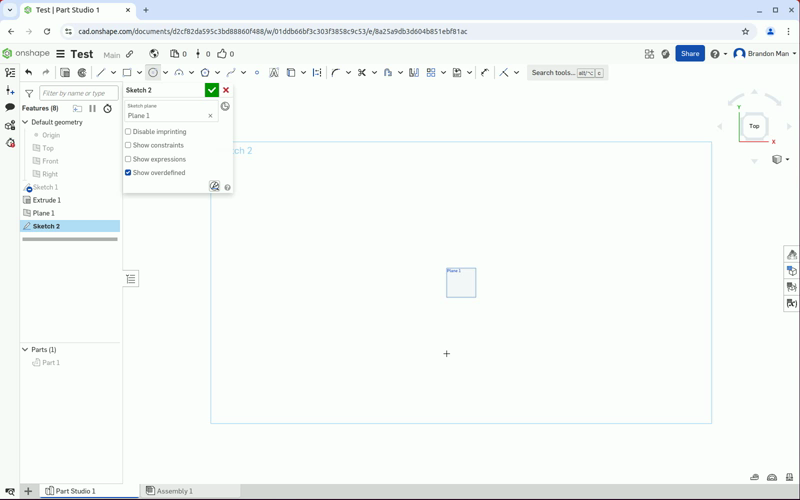
mouse_move(453, 353)
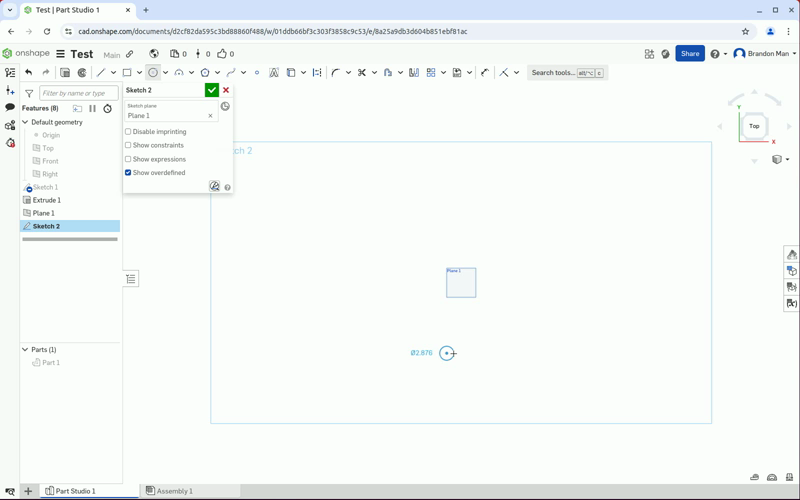
click(453, 353)
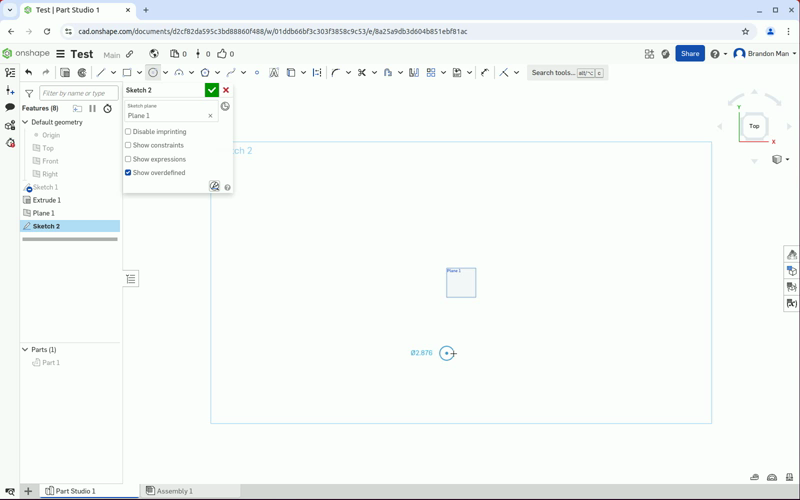
key(esc)
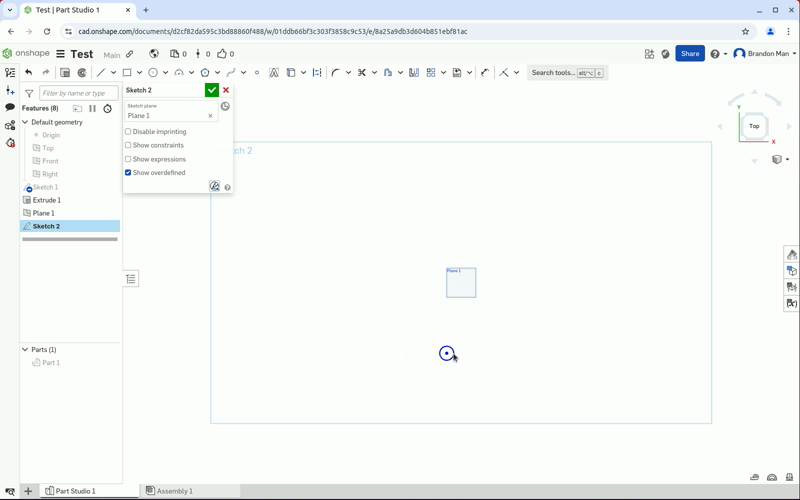
mouse_move(441, 356)
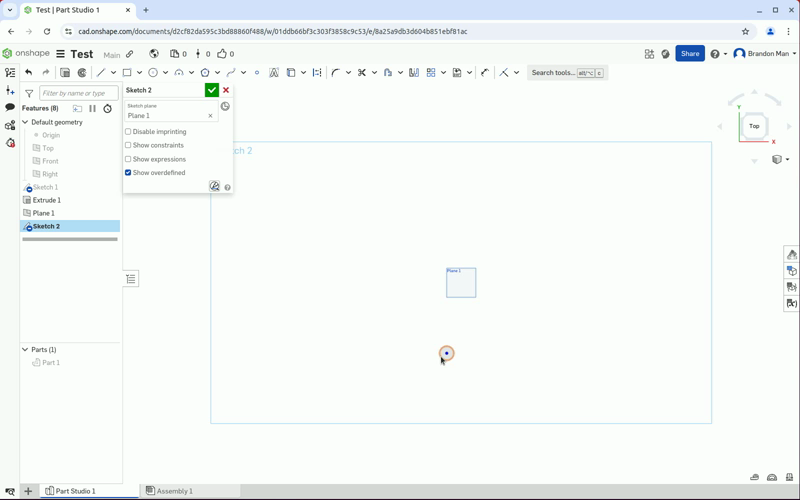
scroll(6)
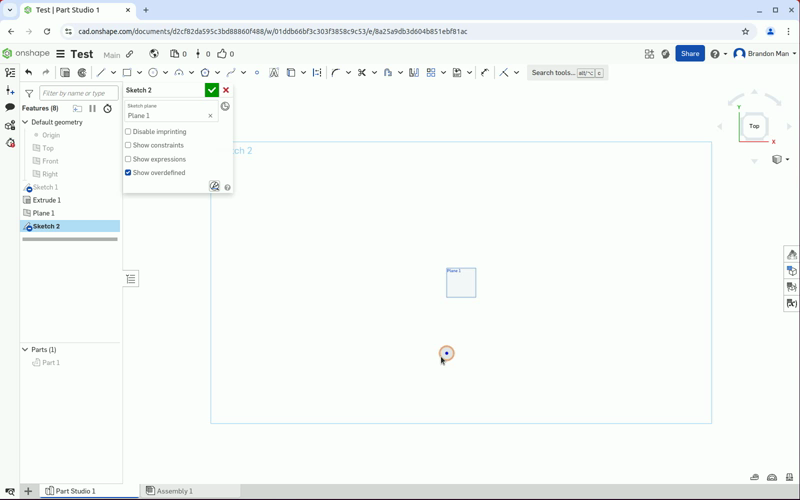
scroll(6)
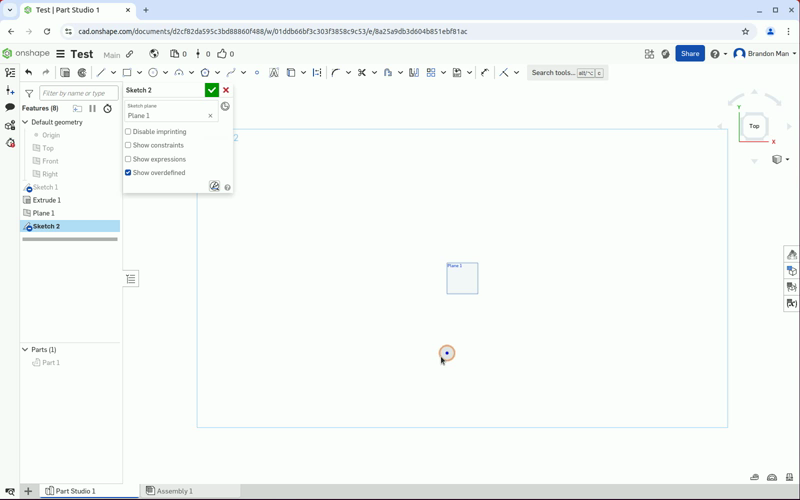
scroll(6)
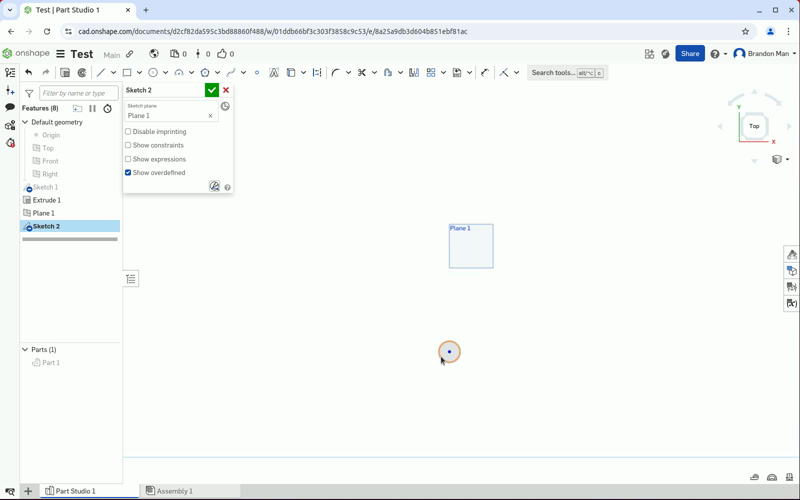
scroll(6)
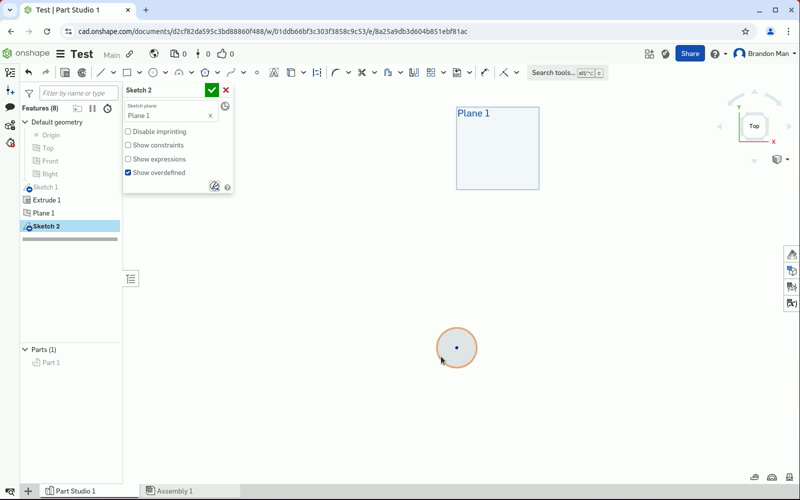
scroll(6)
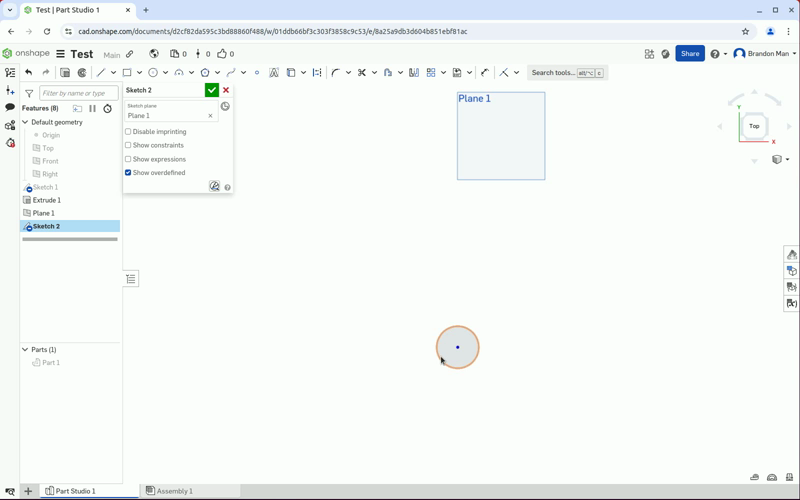
scroll(6)
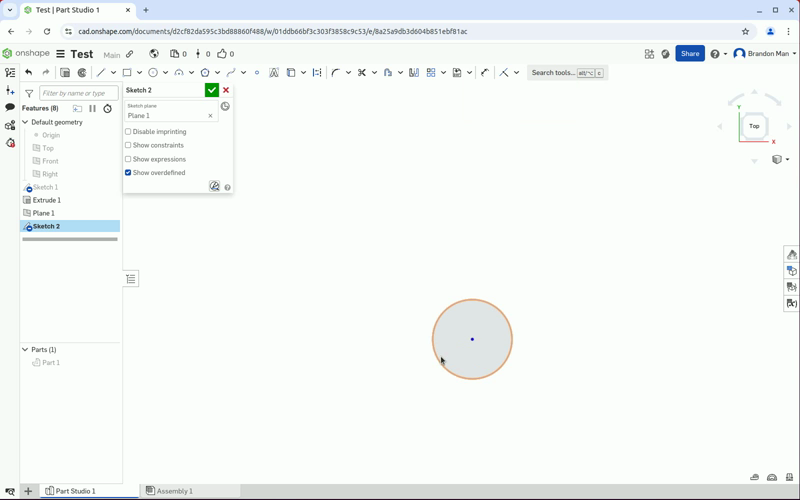
scroll(6)
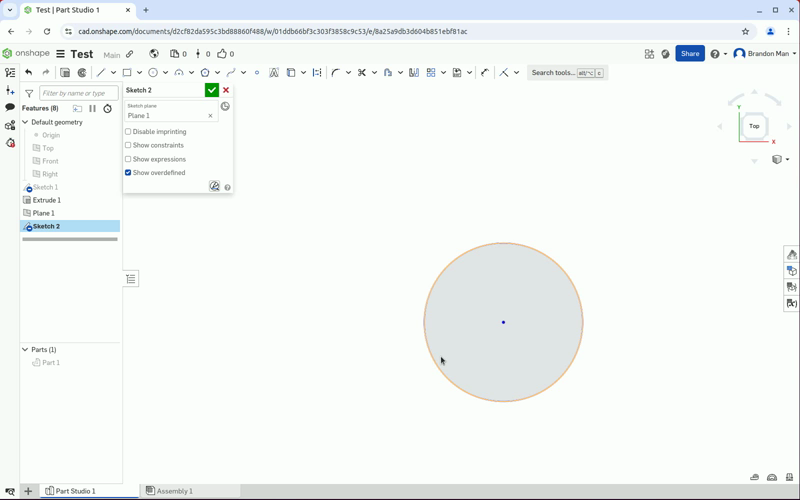
click(441, 356)
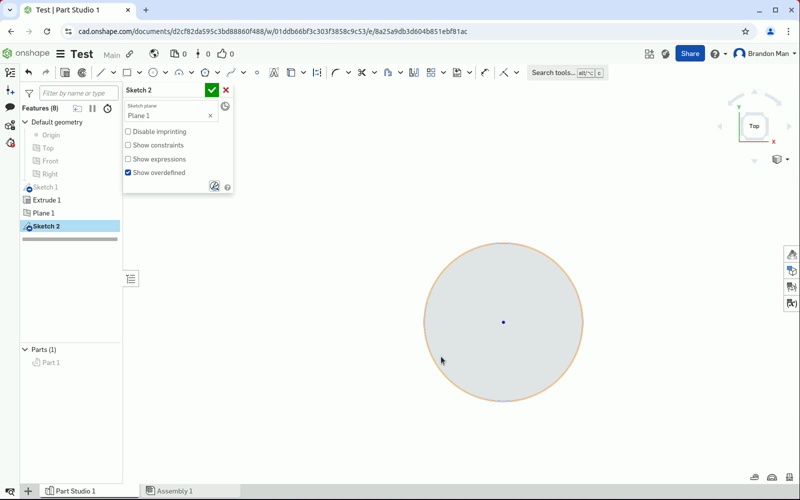
scroll(-6)
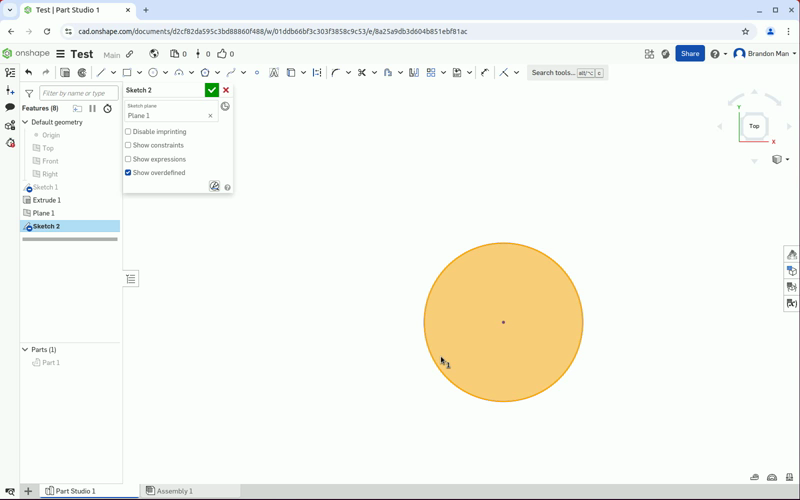
scroll(-6)
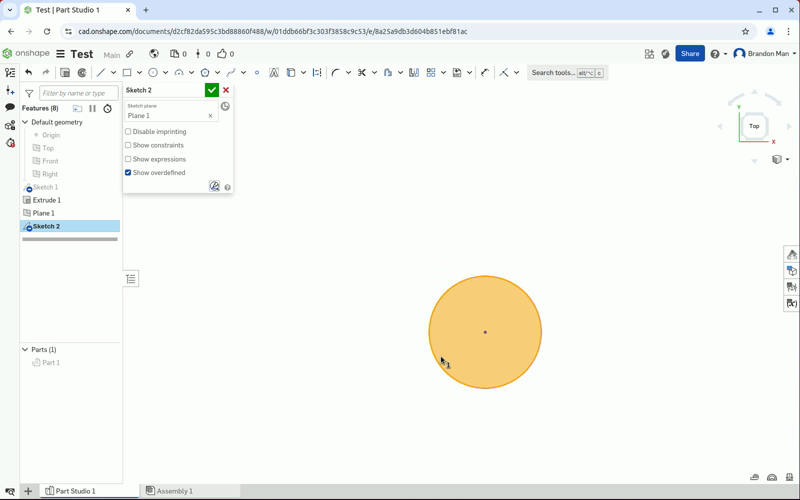
scroll(-6)
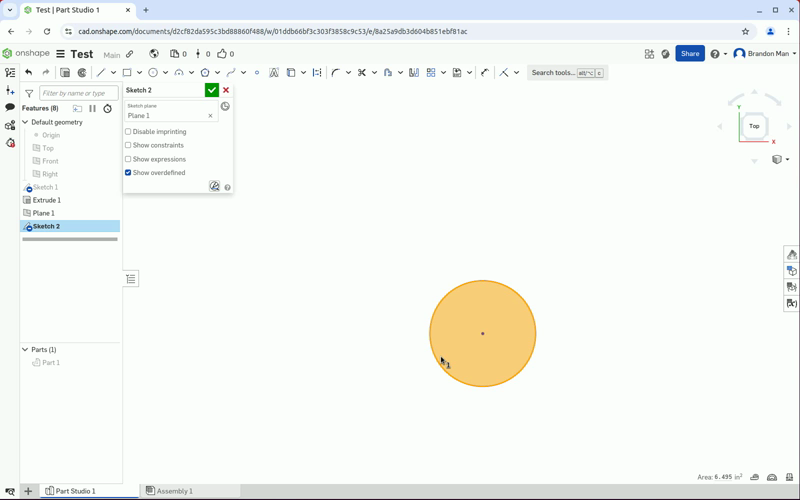
scroll(-6)
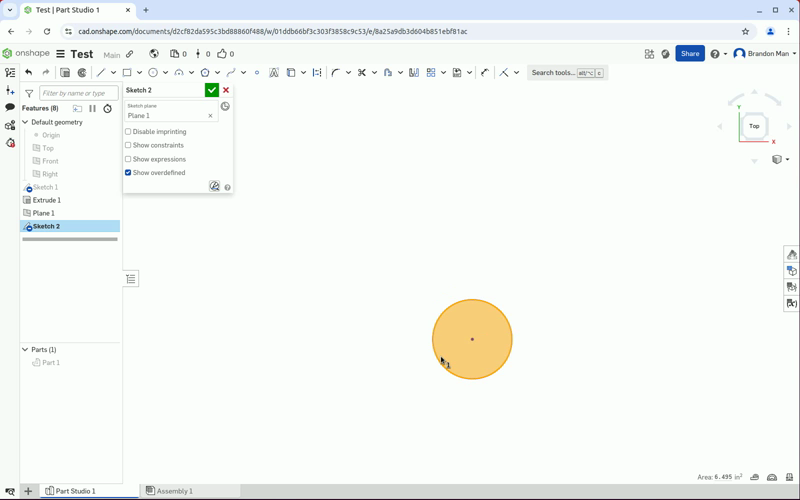
scroll(-6)
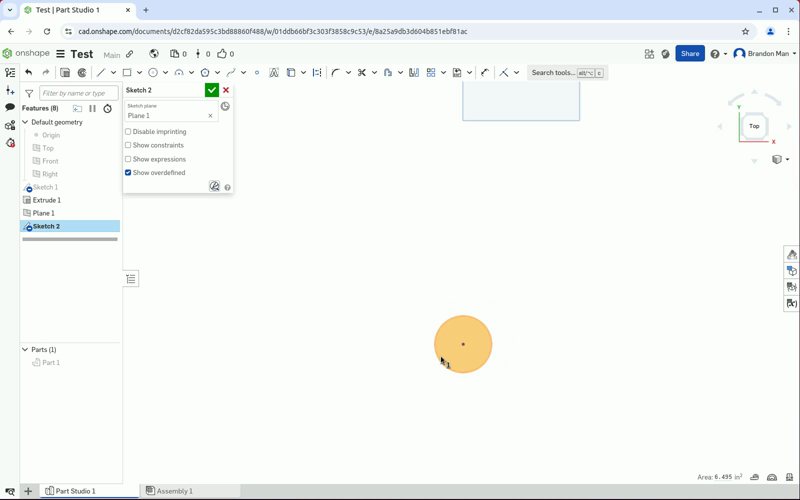
scroll(-6)
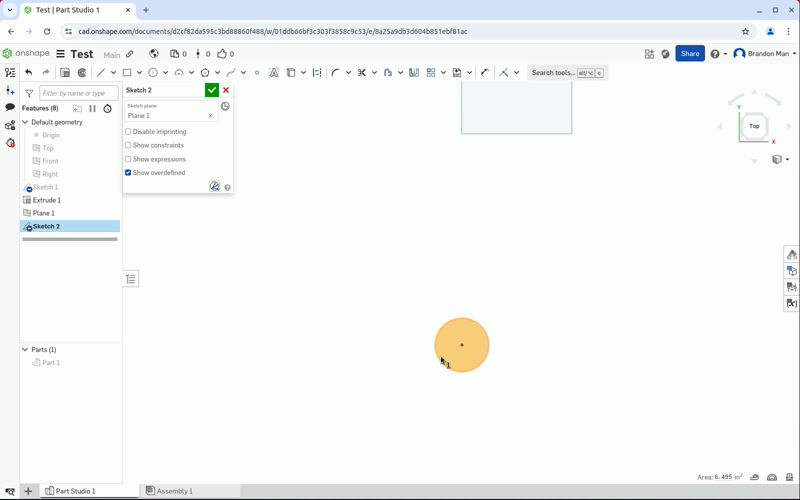
scroll(-6)
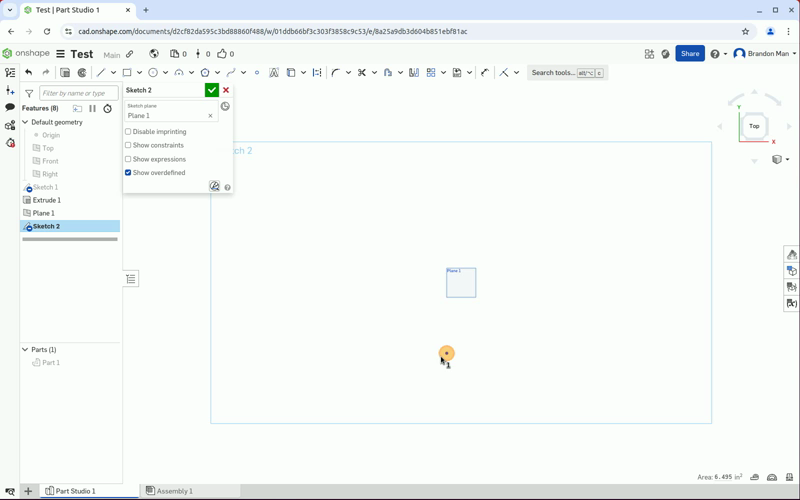
mouse_move(73, 352)
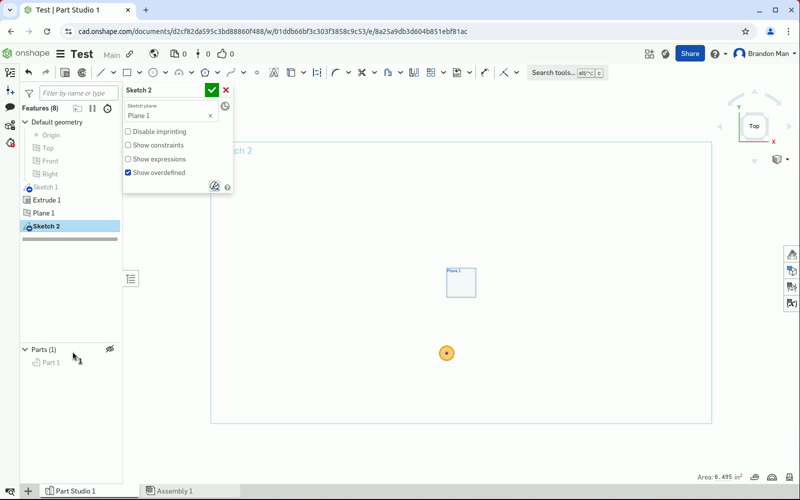
key(shift+y)
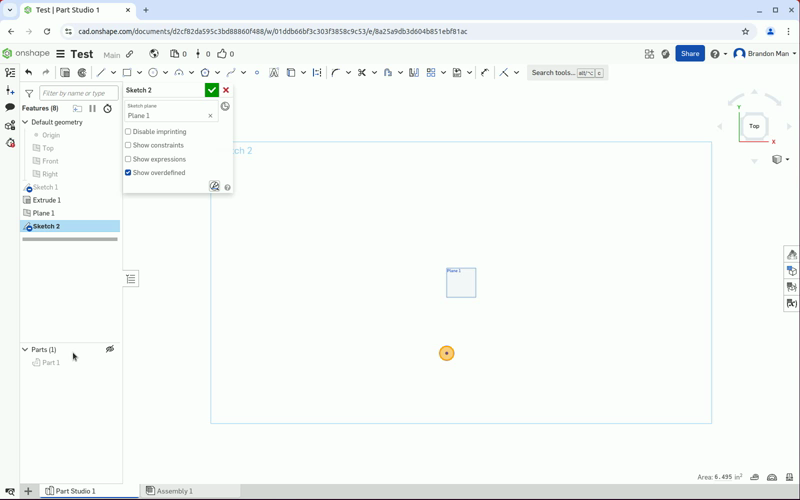
key(shift+e)
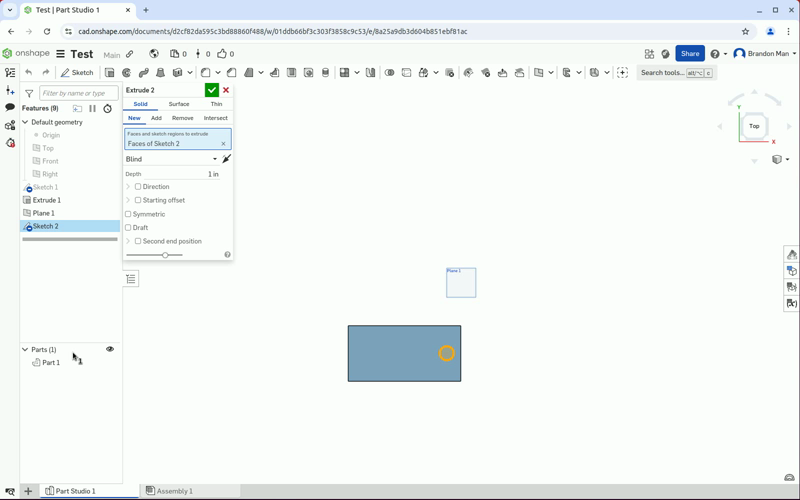
mouse_move(143, 106)
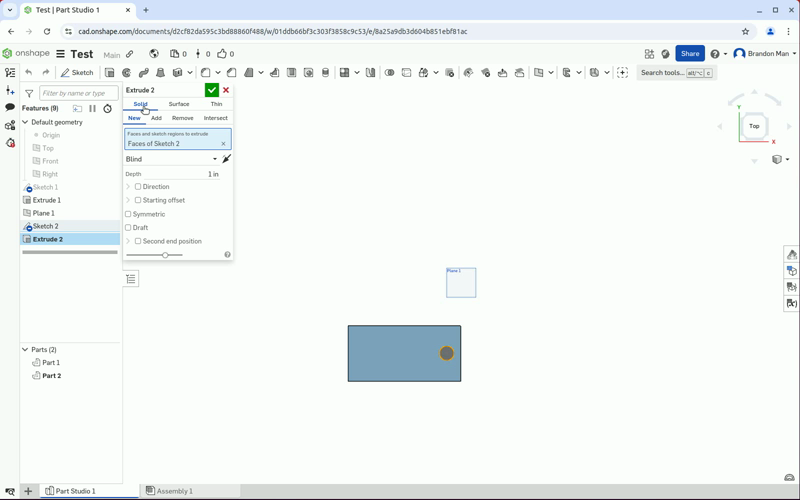
click(143, 106)
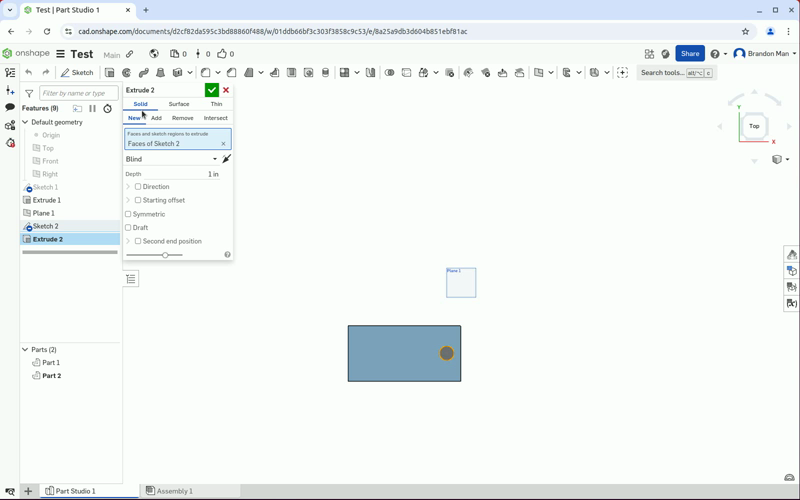
mouse_move(137, 120)
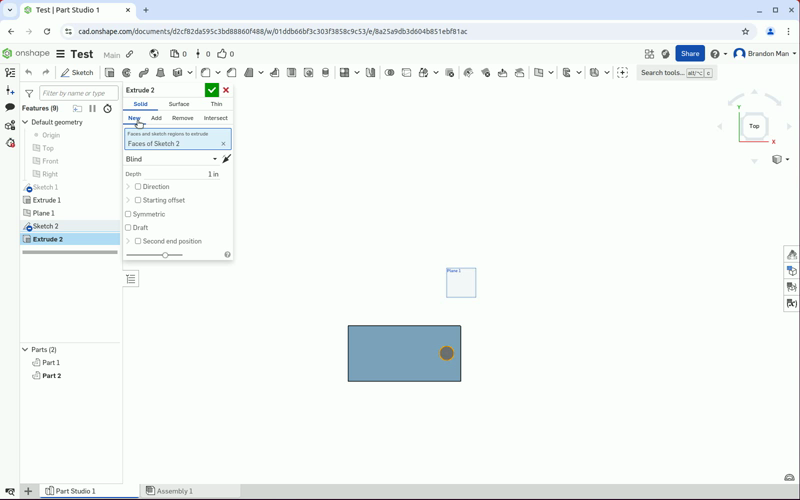
click(137, 120)
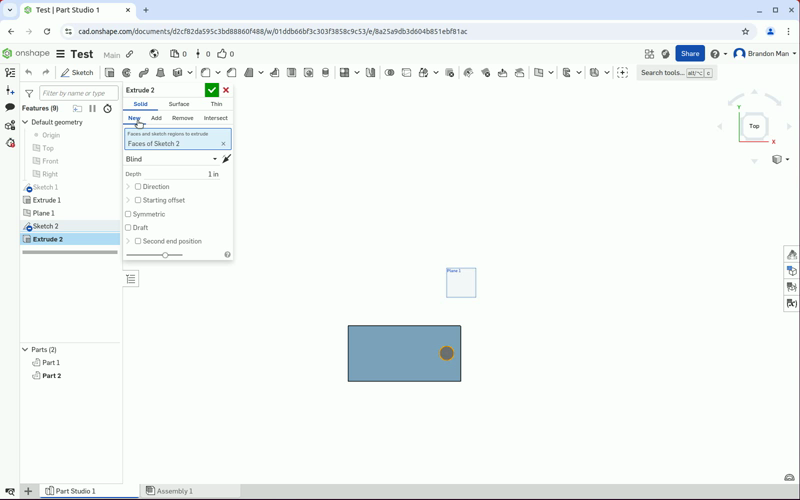
key(tab, 4)
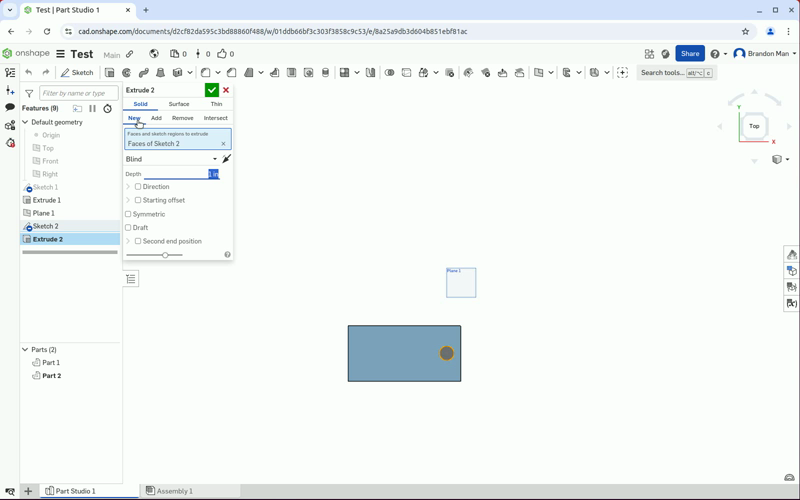
text(2.166)
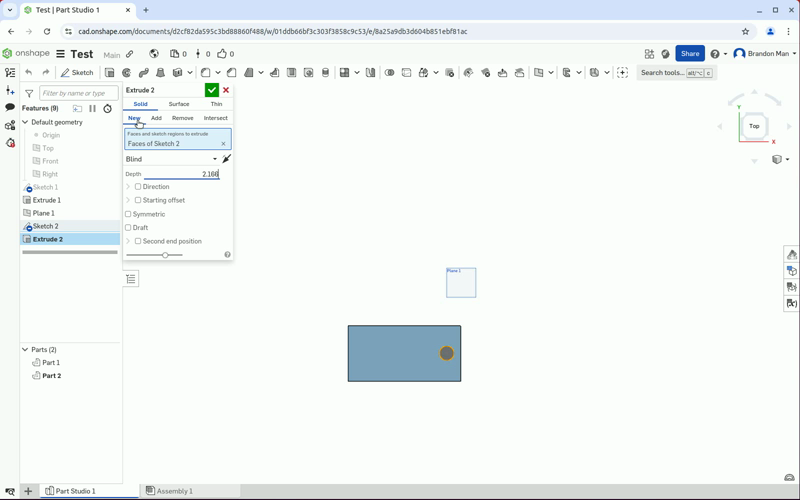
key(enter)
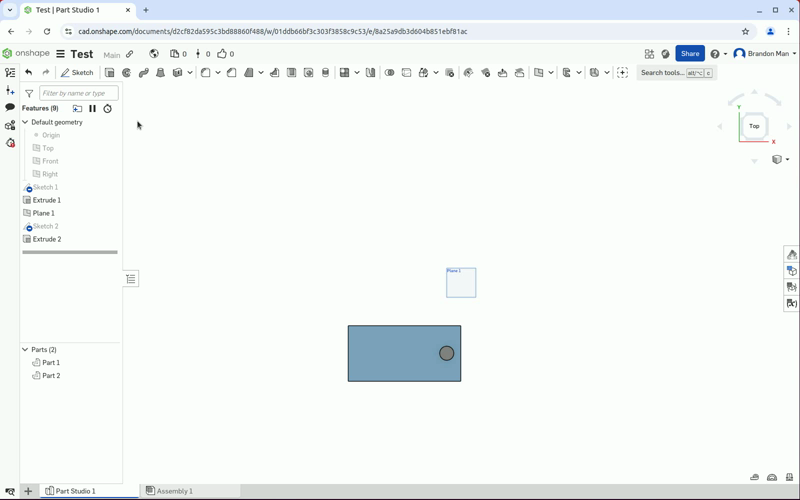
key(shift+h)
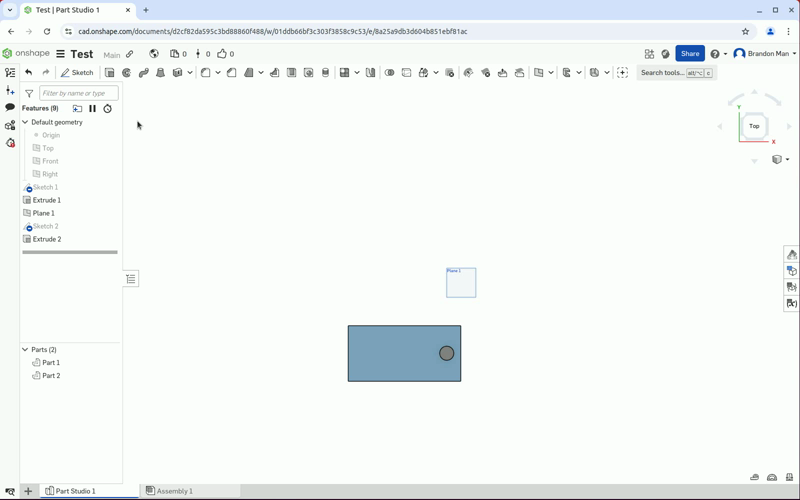
key(shift+h)
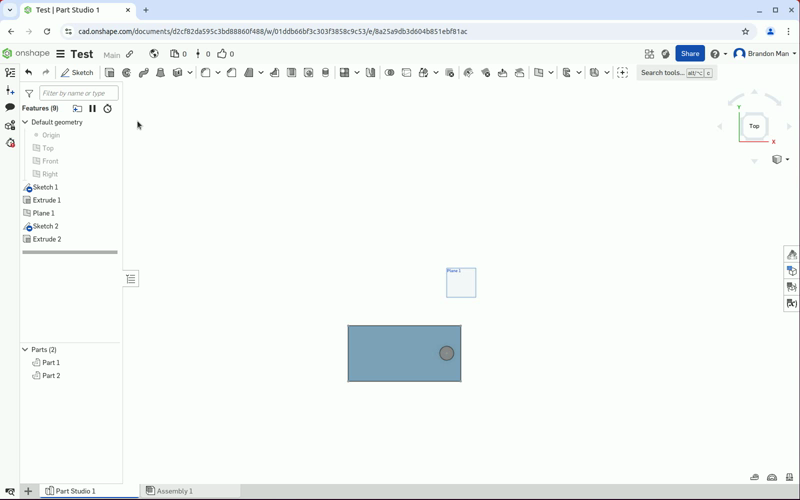
key(shift+7)
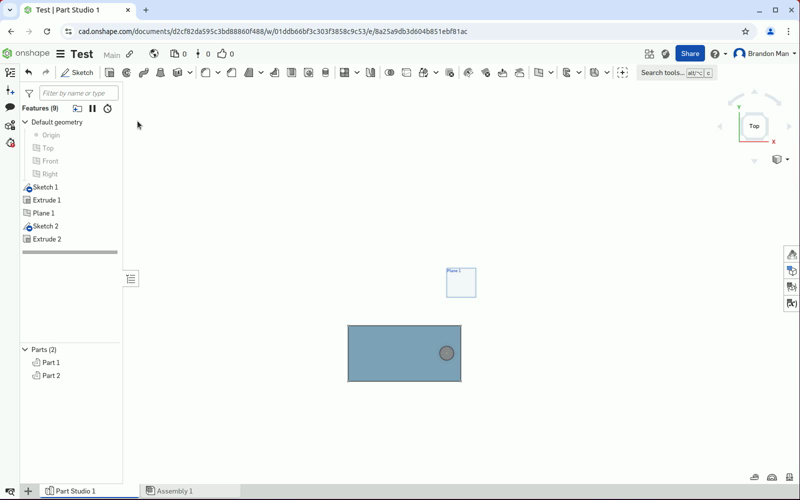
key(up, 3)
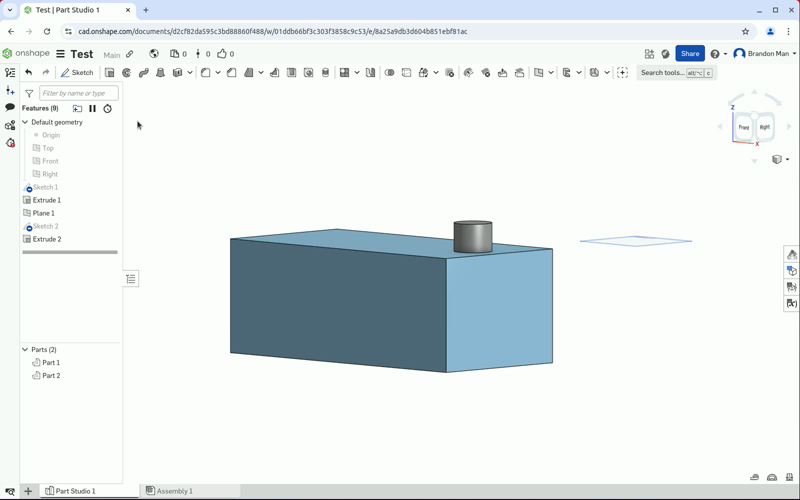
key(left, 3)
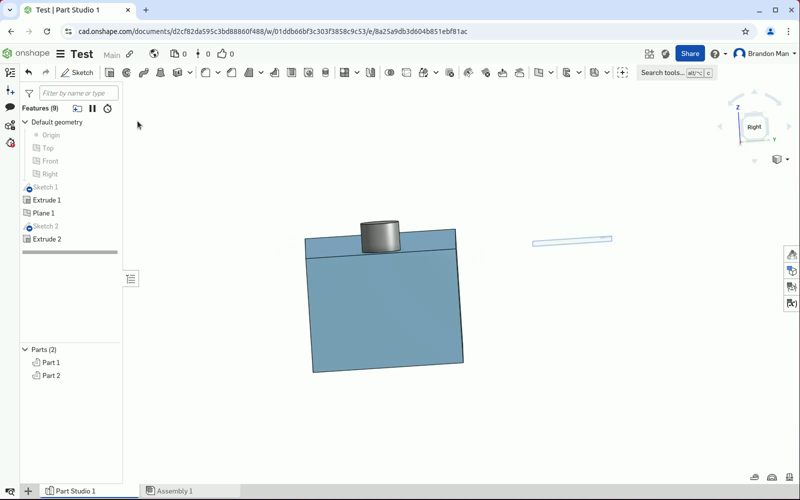
key(right, 3)
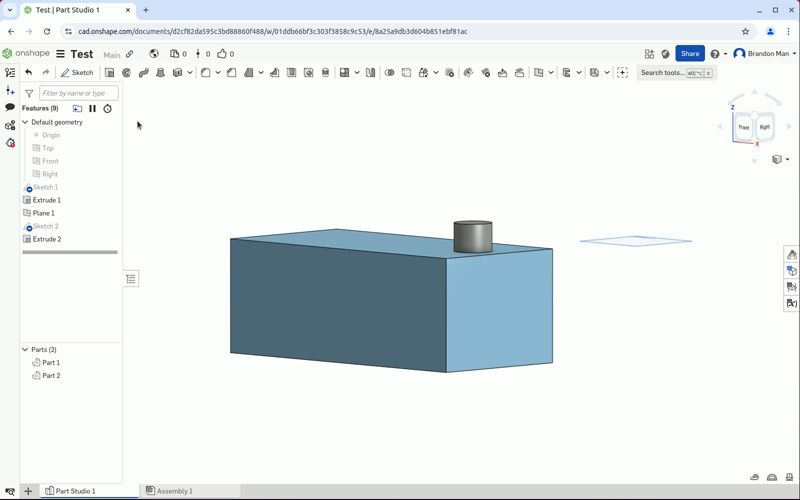
key(down, 3)
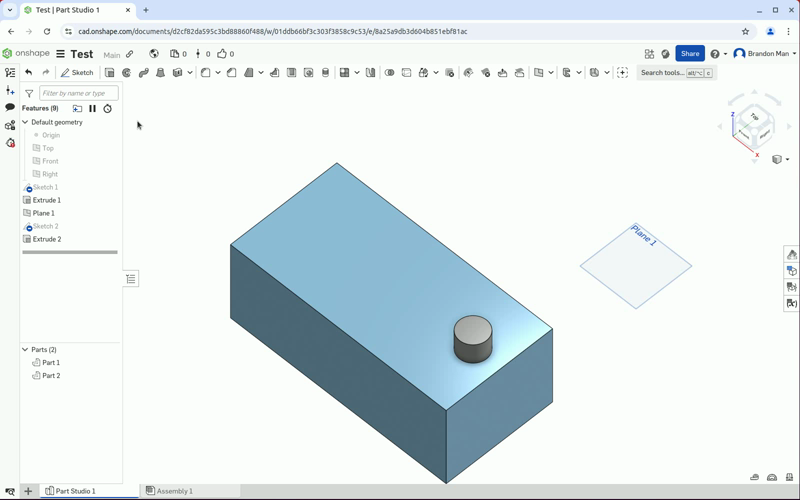
mouse_move(73, 189)
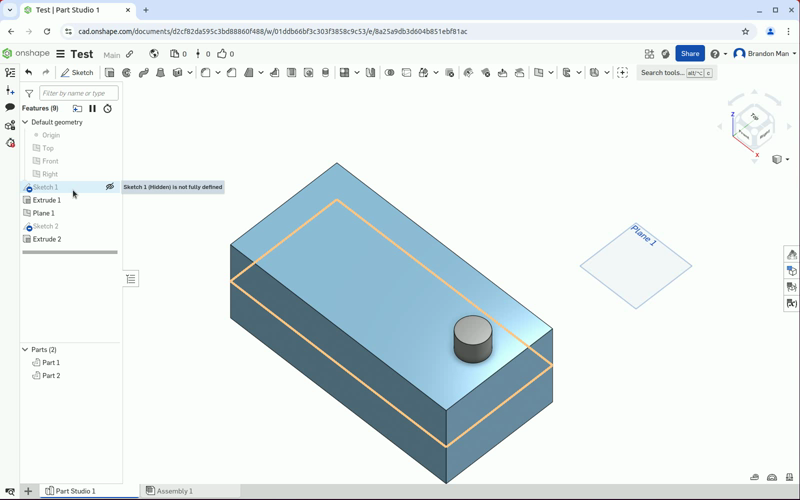
click(73, 189)